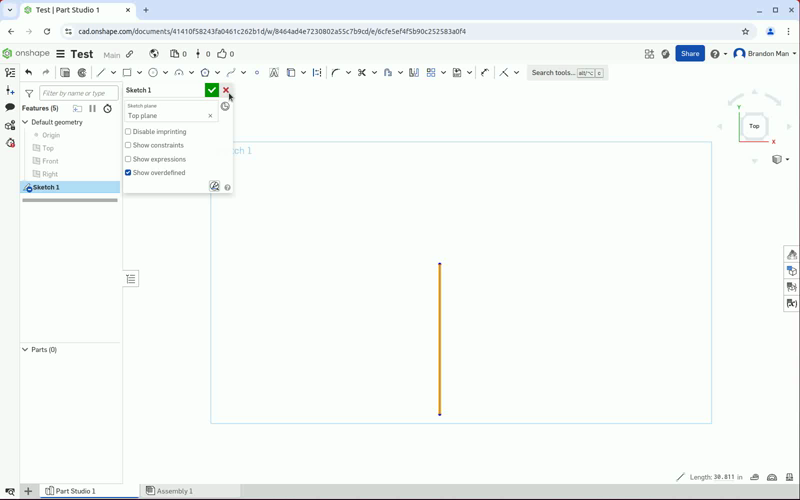
key(shift+h)
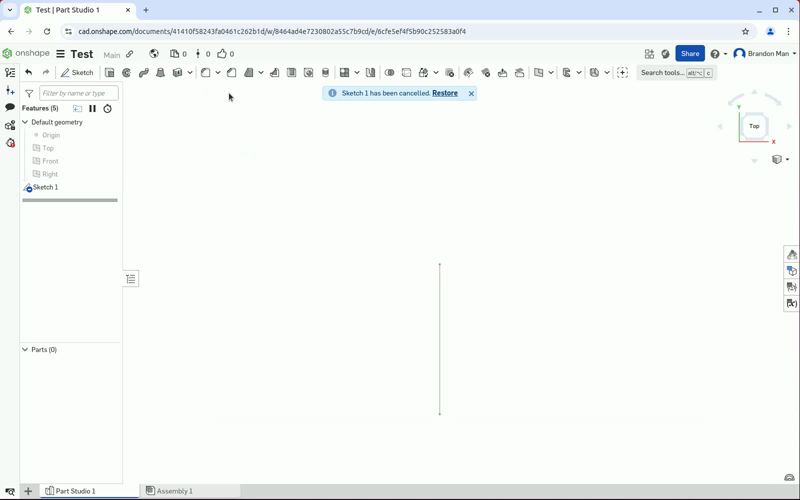
key(shift+s)
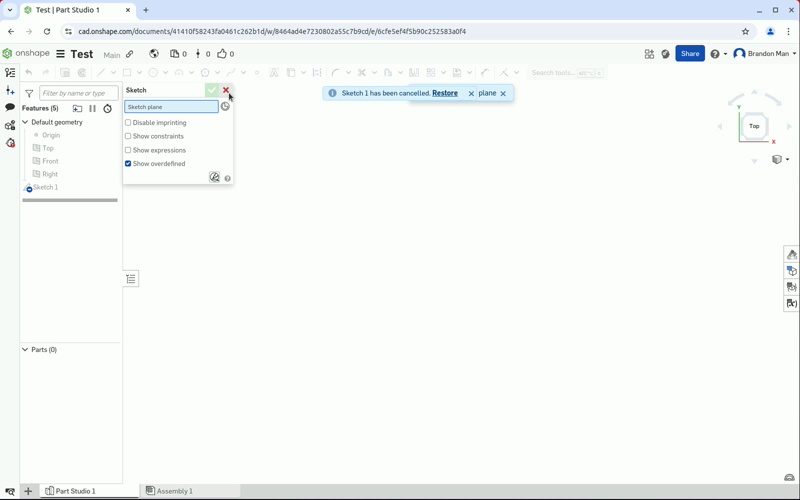
mouse_move(73, 150)
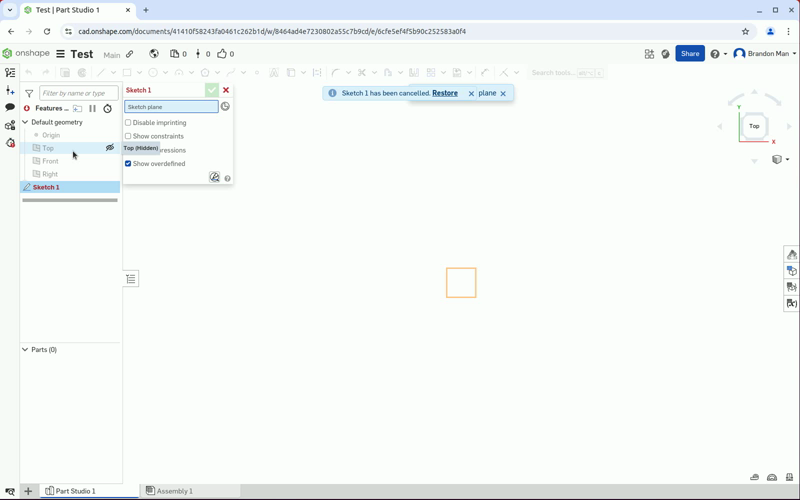
click(73, 150)
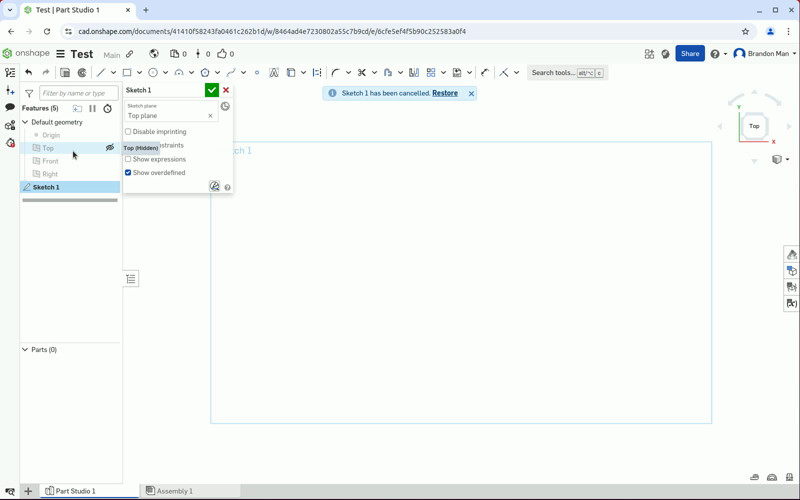
mouse_move(73, 352)
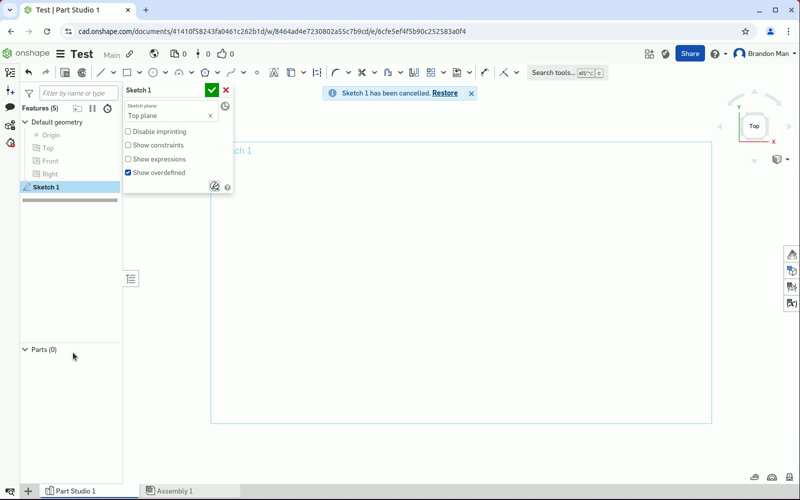
key(y)
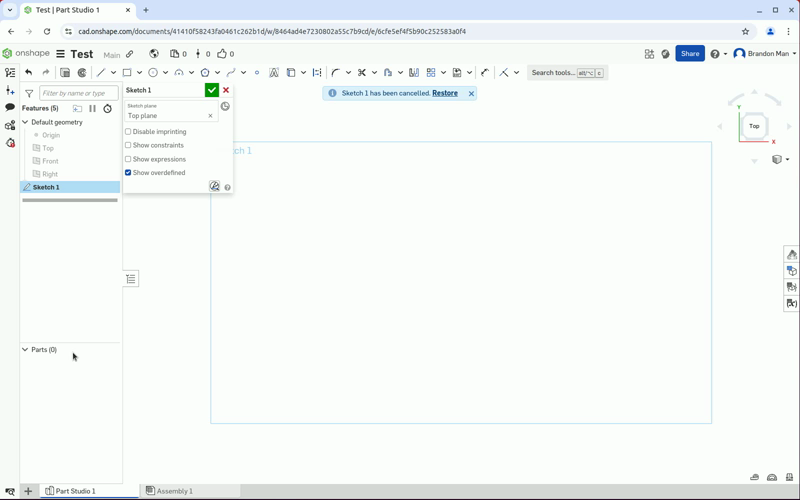
key(c)
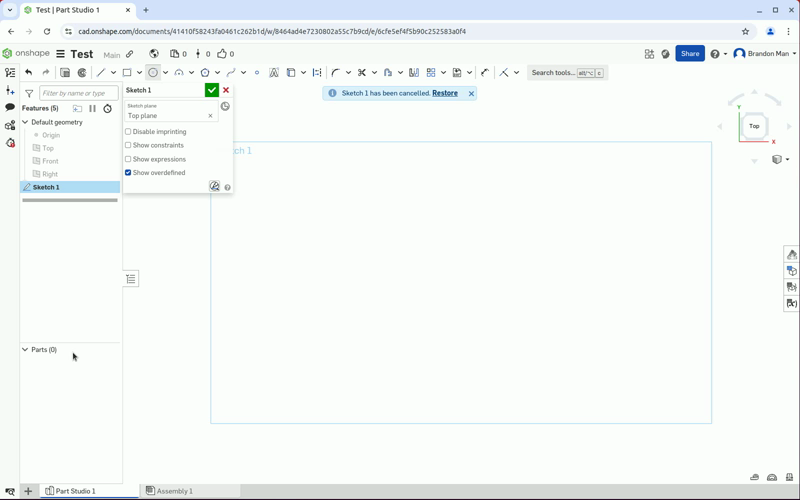
key_down(shift)
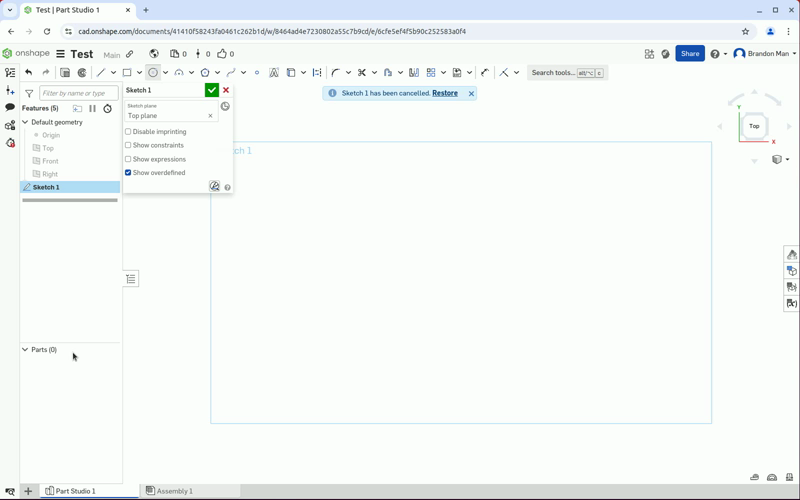
mouse_move(461, 282)
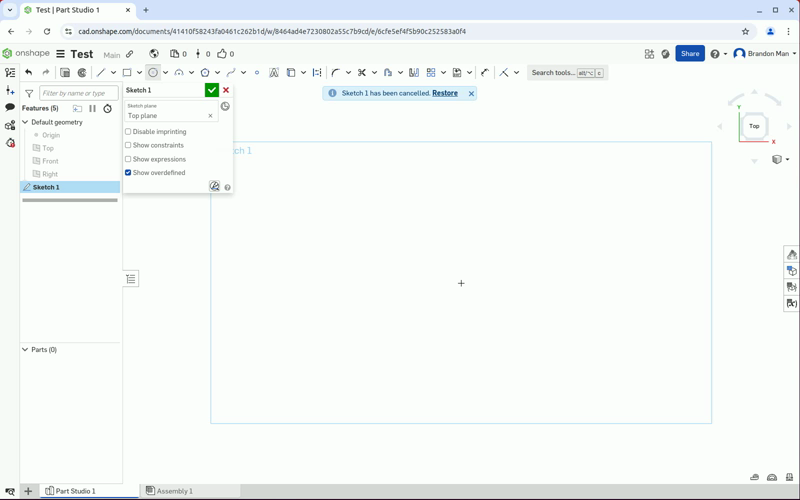
click(461, 282)
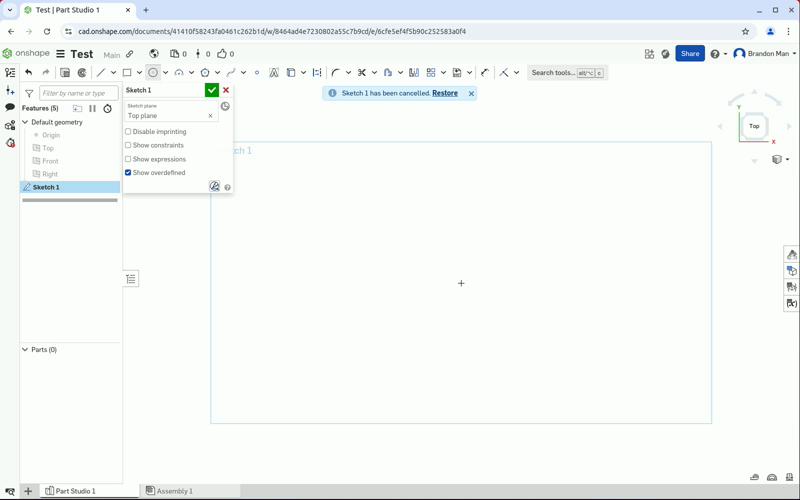
key_up(shift)
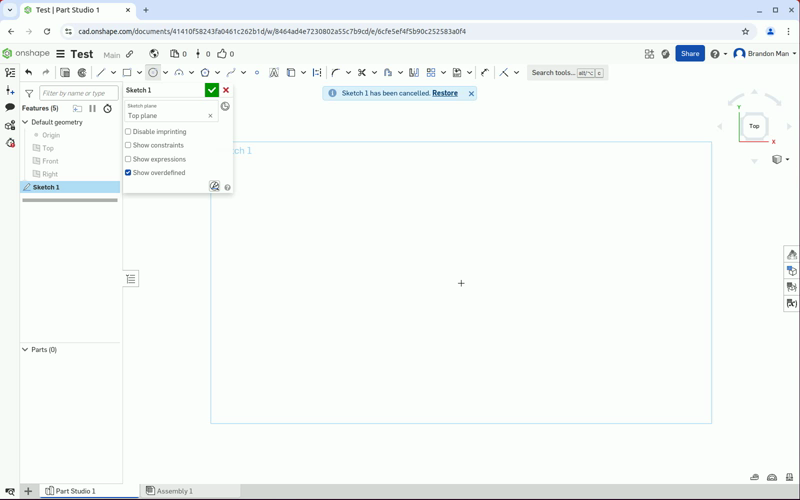
mouse_move(518, 282)
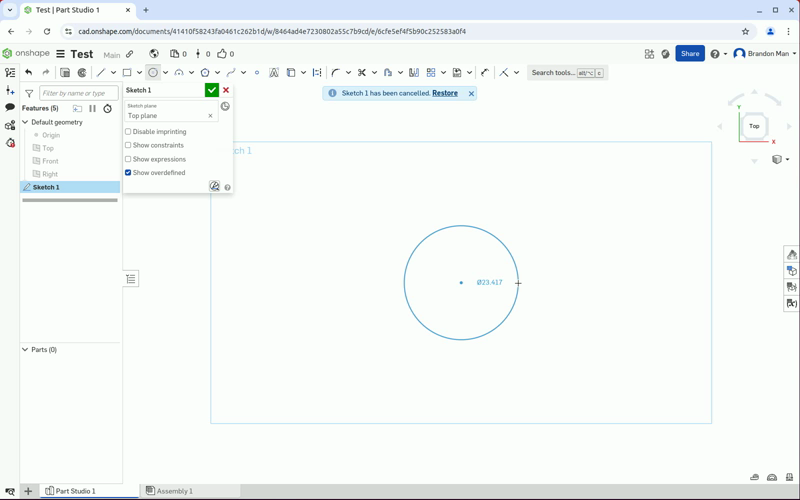
click(518, 282)
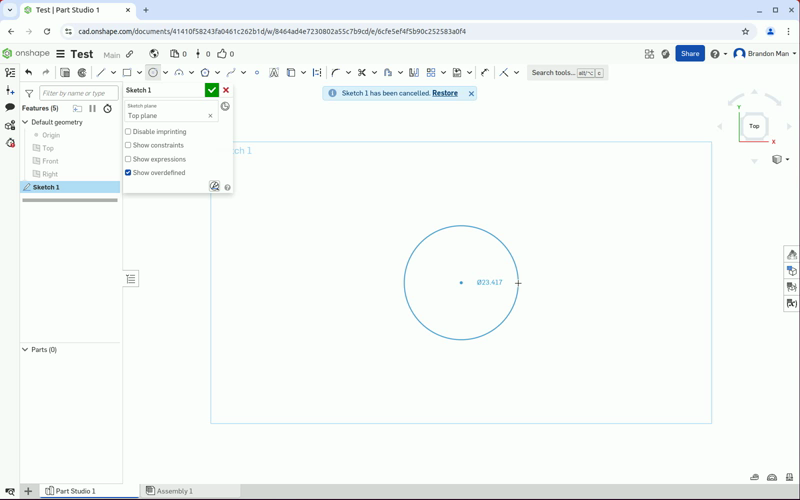
key(esc)
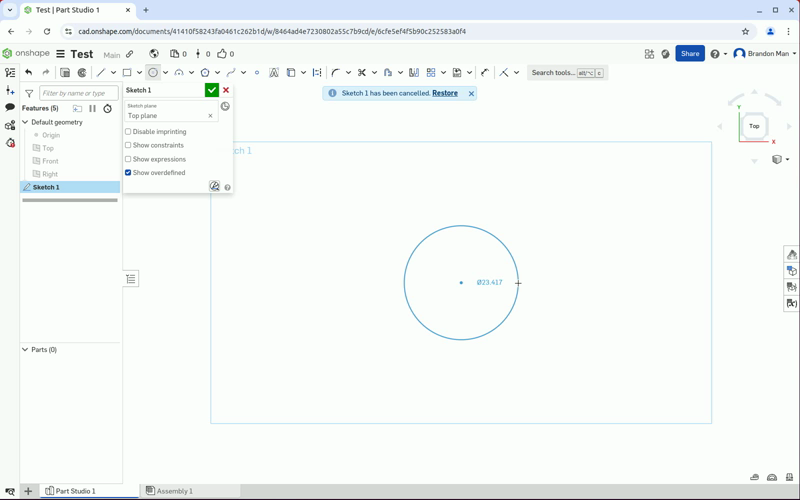
mouse_move(492, 252)
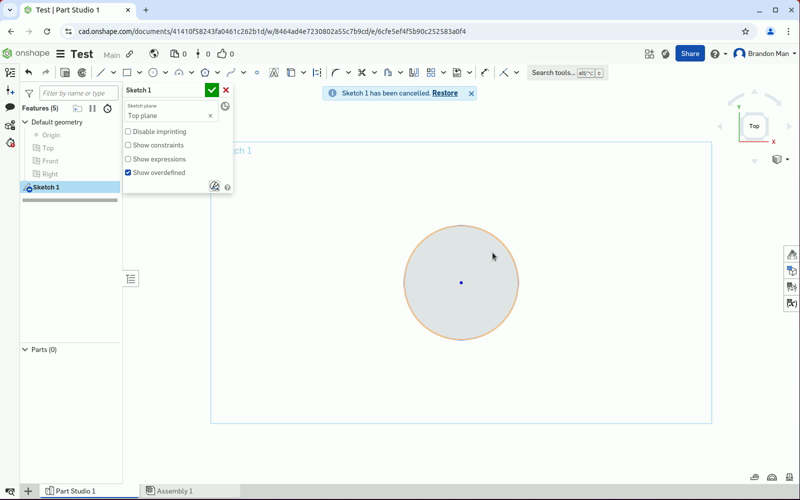
click(492, 252)
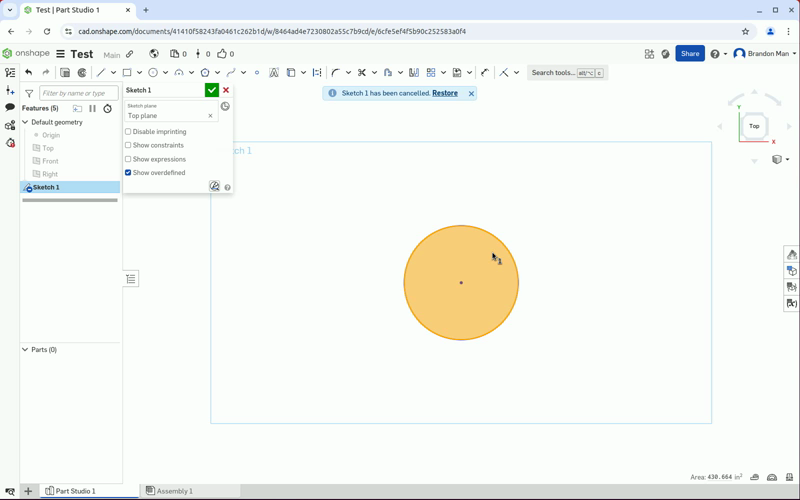
mouse_move(73, 352)
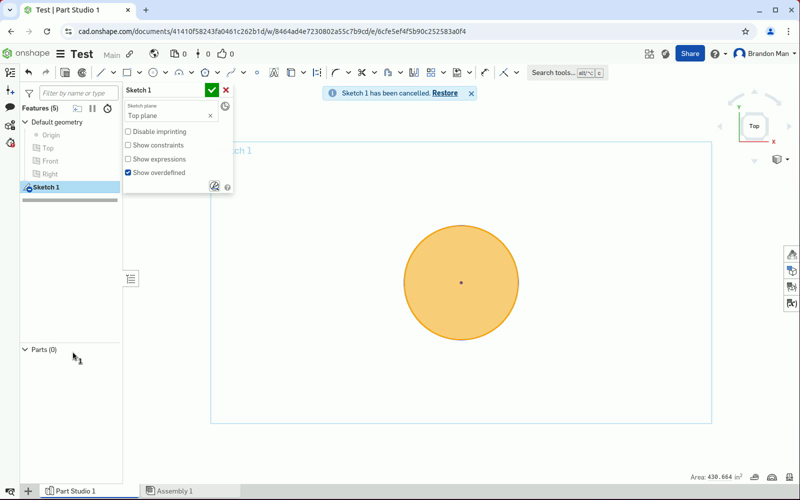
key(shift+y)
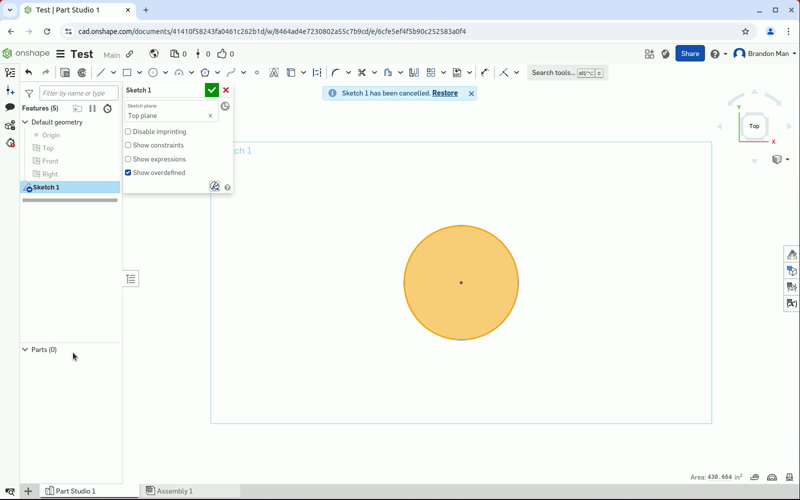
key(shift+e)
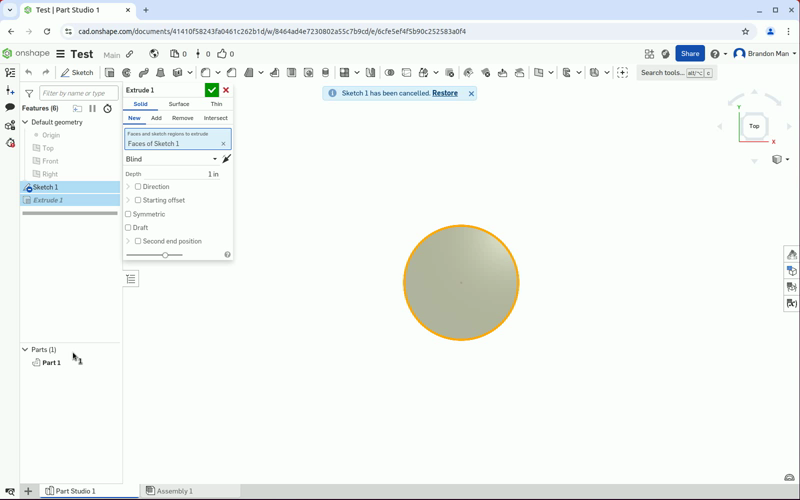
mouse_move(143, 106)
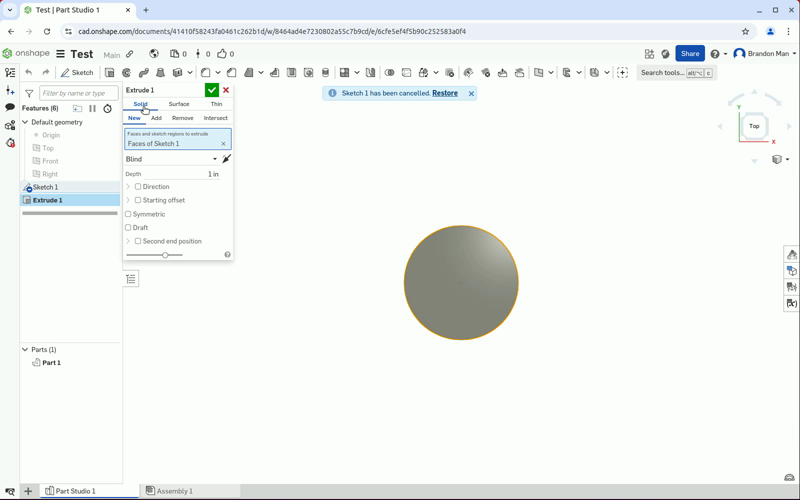
click(143, 106)
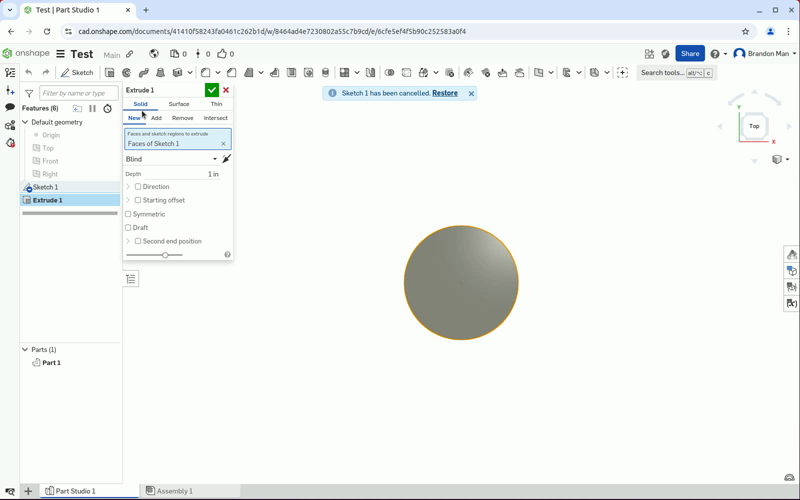
mouse_move(137, 120)
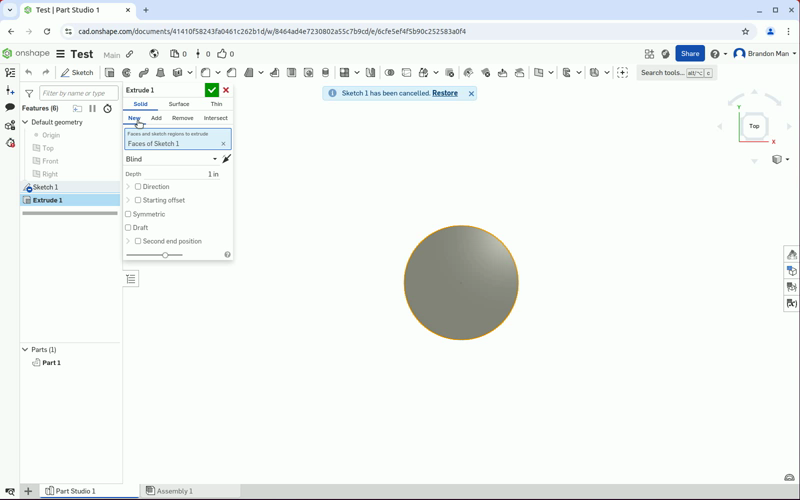
click(137, 120)
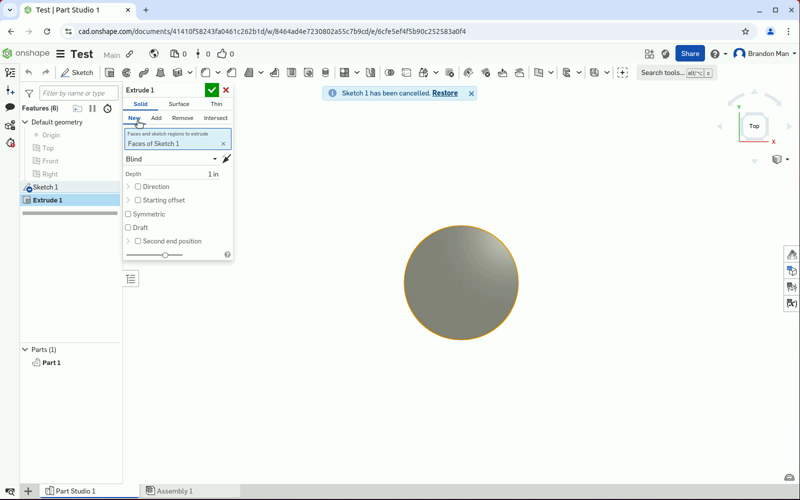
key(tab, 4)
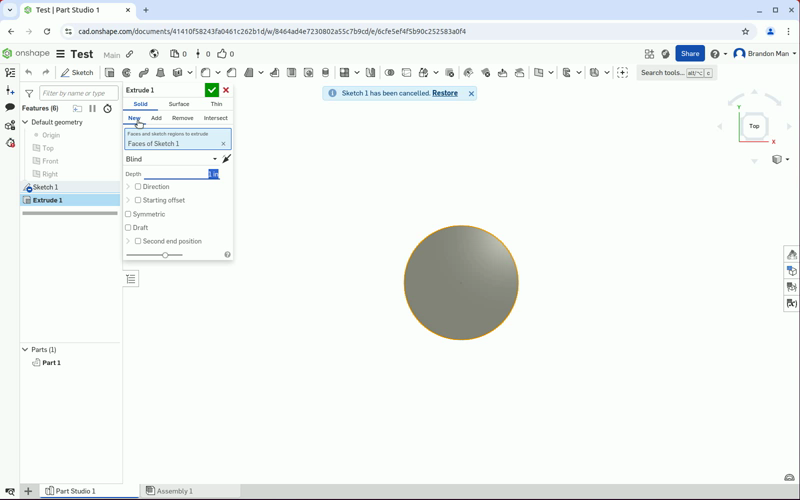
text(23.108)
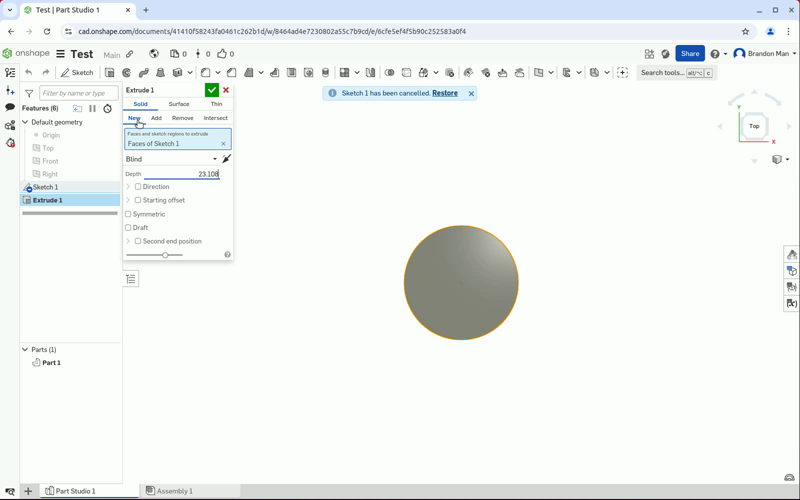
key(enter)
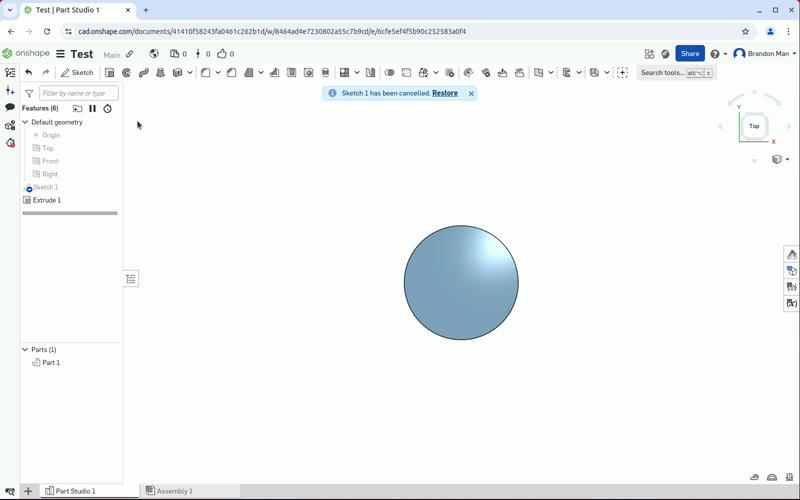
key(shift+h)
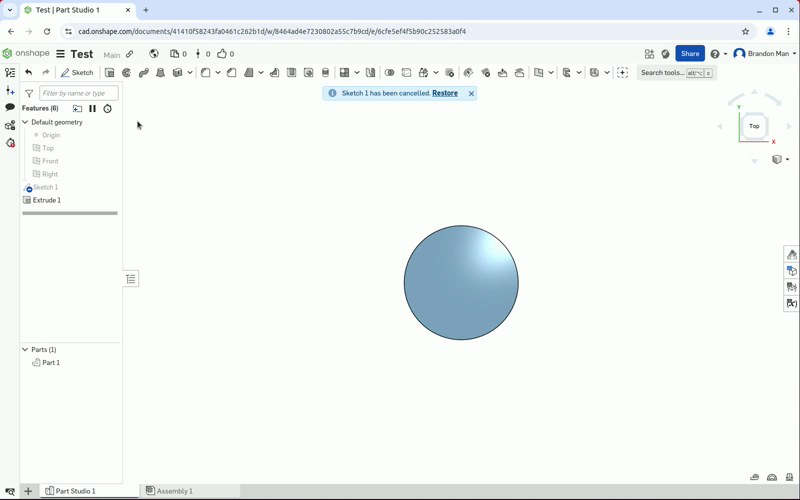
key(shift+h)
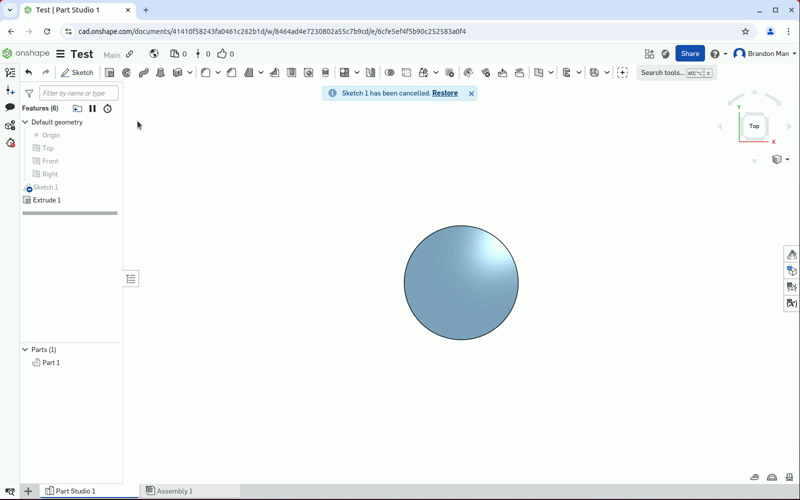
mouse_move(73, 189)
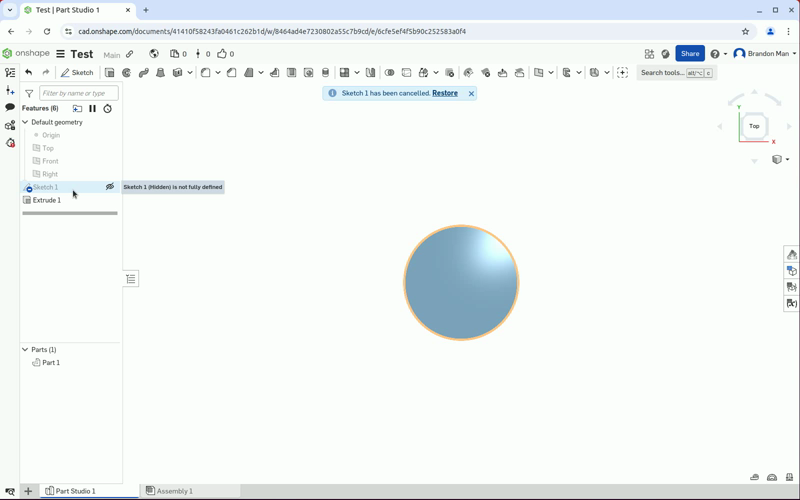
click(73, 189)
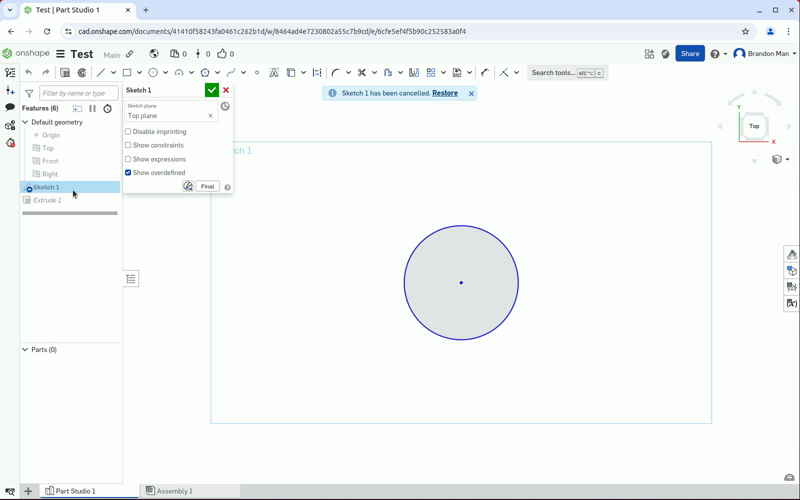
mouse_move(229, 92)
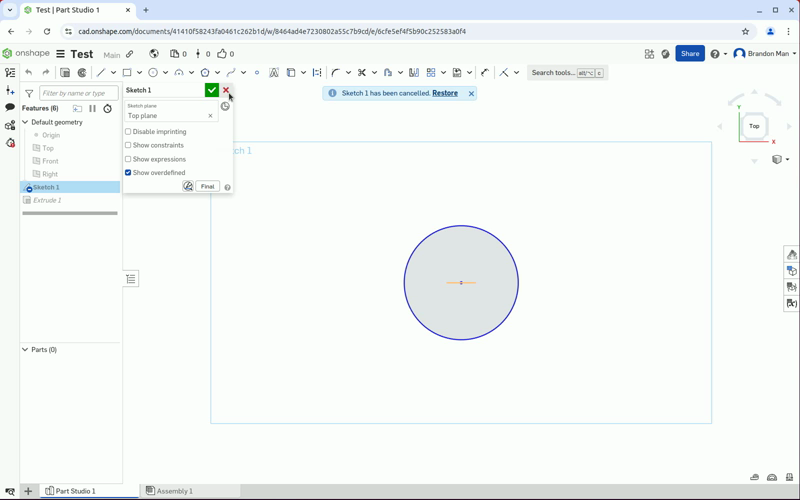
click(229, 92)
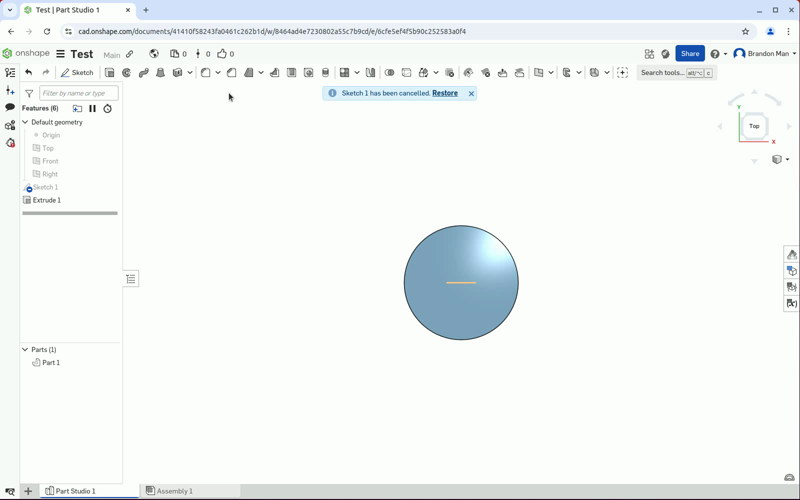
mouse_move(541, 75)
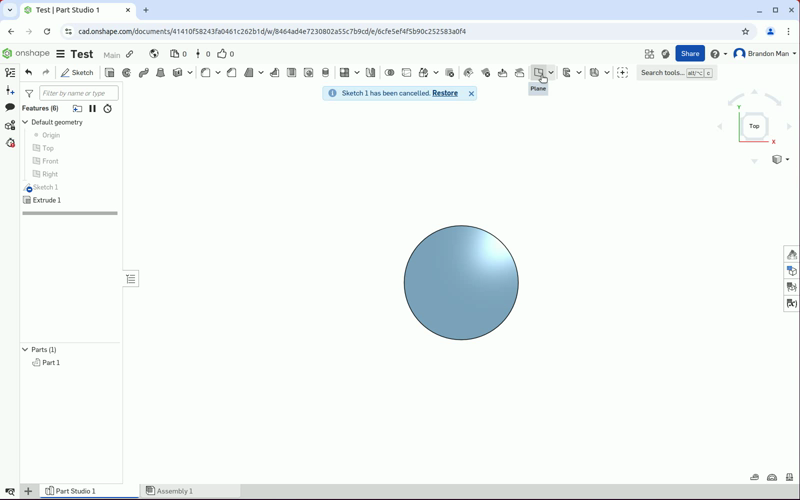
click(541, 75)
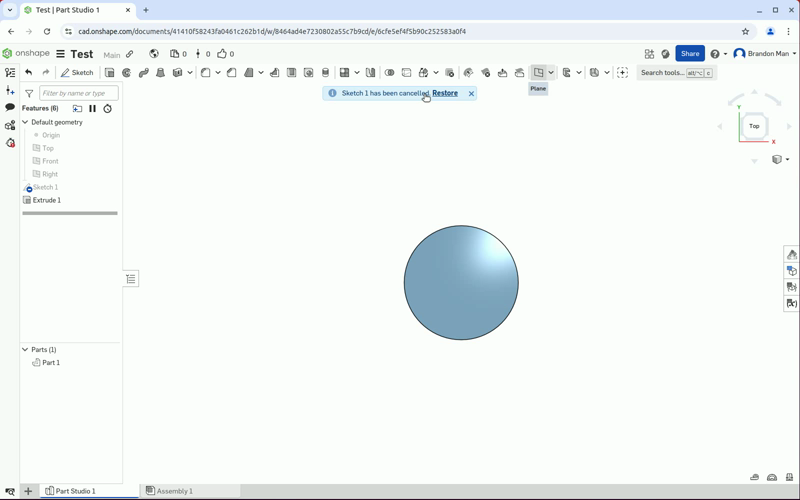
mouse_move(73, 150)
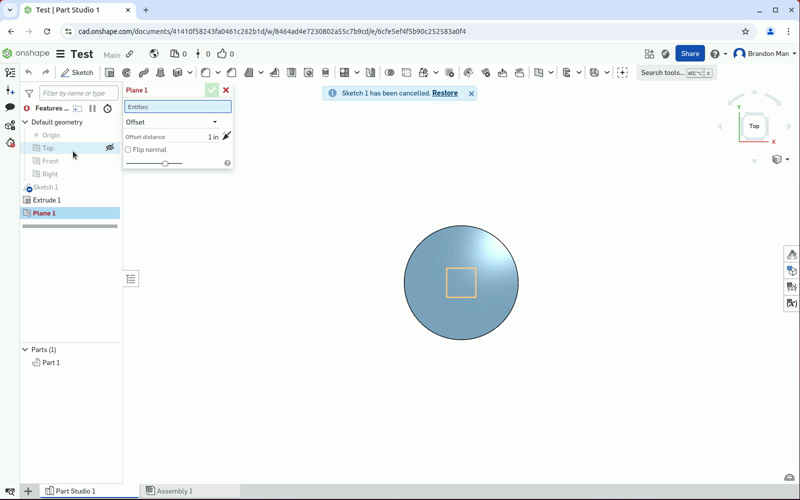
click(73, 150)
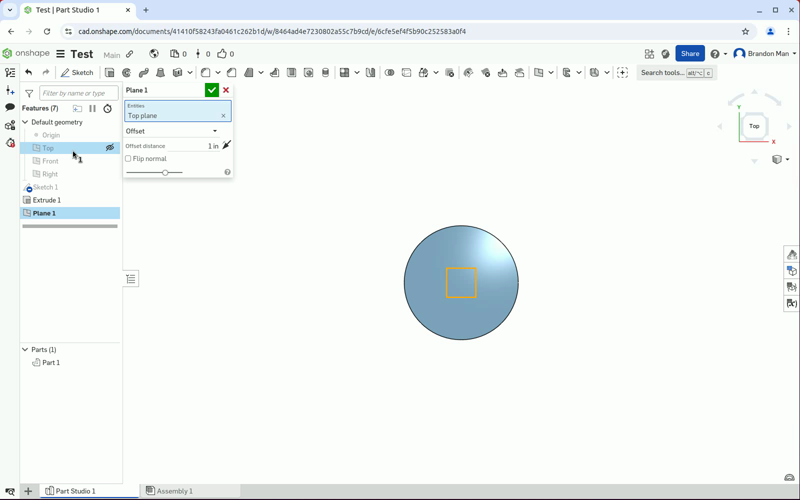
key(tab, 2)
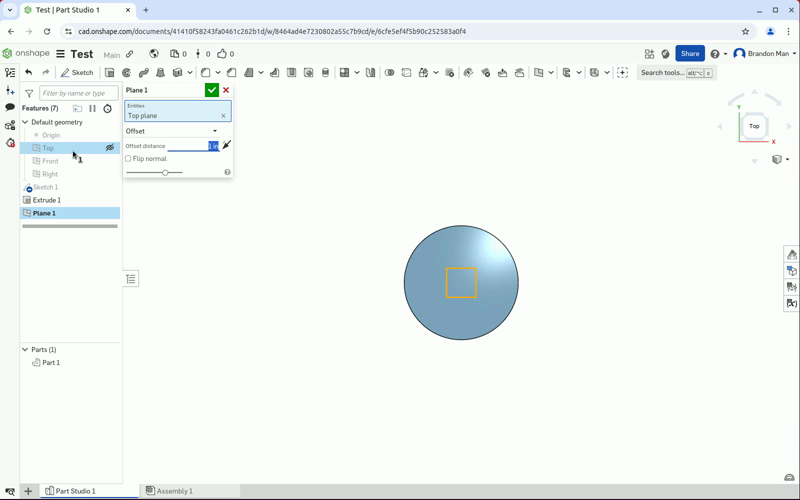
text(23.108)
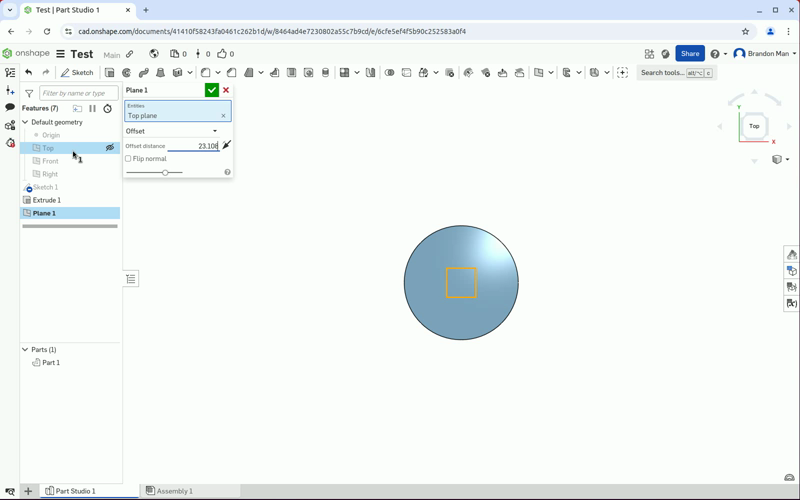
key(enter, 2)
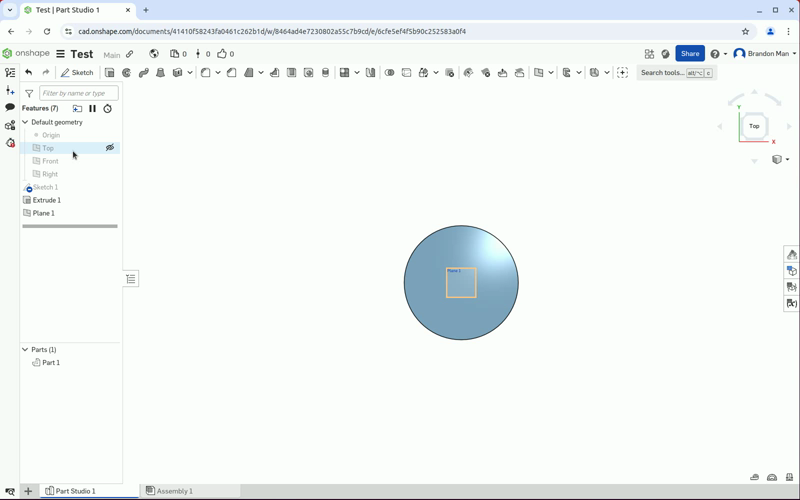
key(shift+s)
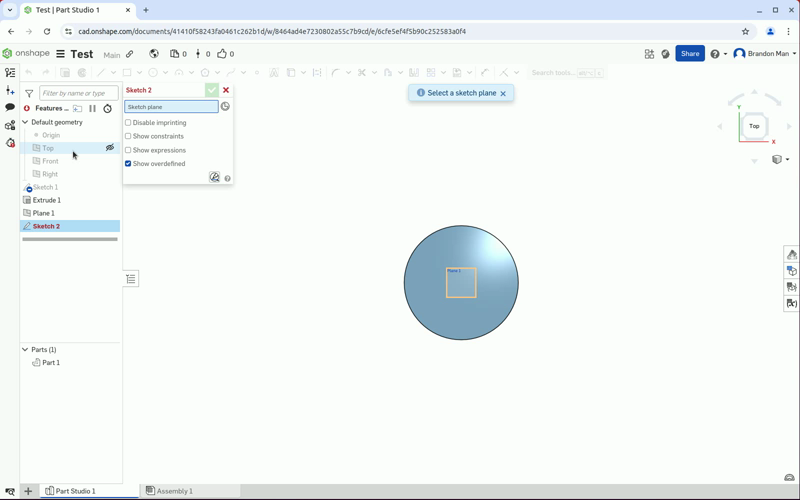
mouse_move(73, 215)
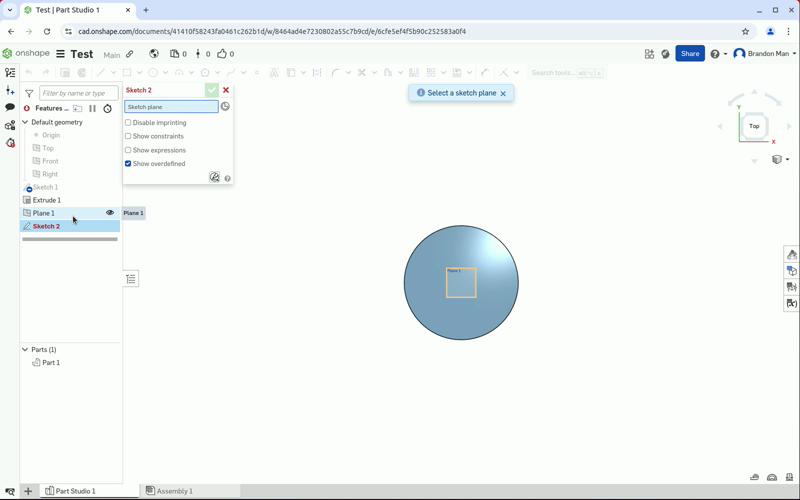
click(73, 215)
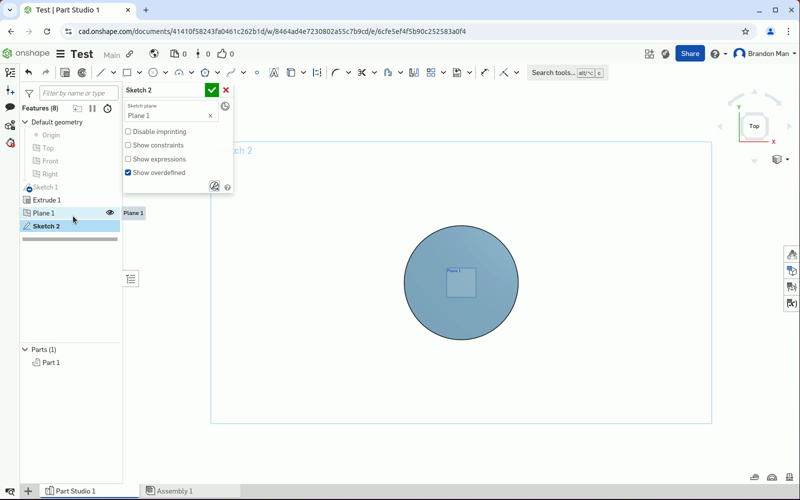
mouse_move(73, 352)
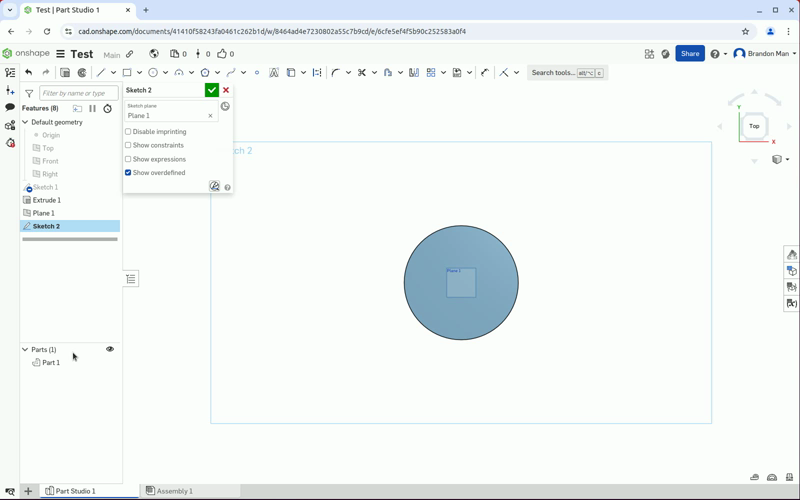
key(y)
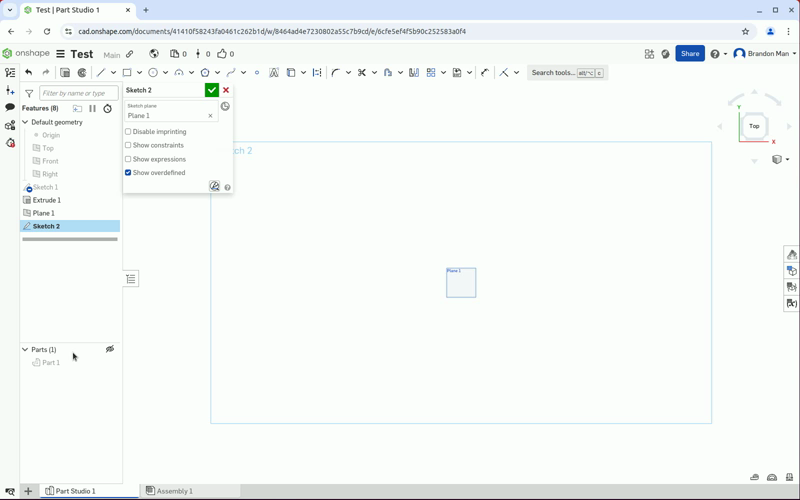
key(c)
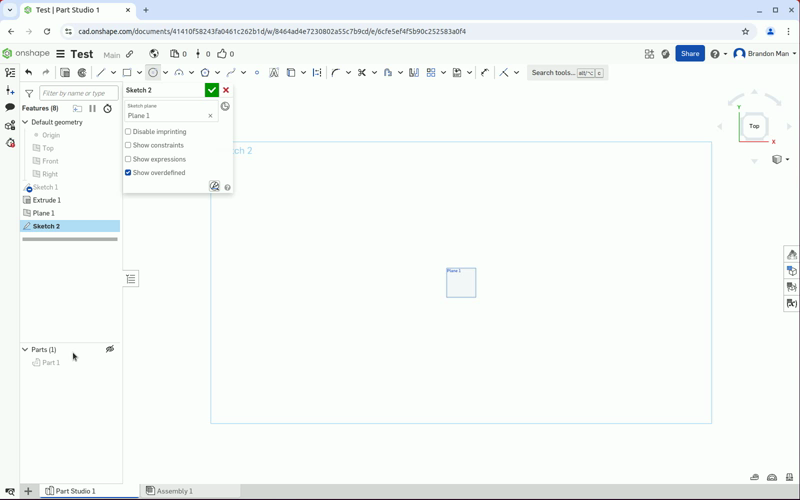
key_down(shift)
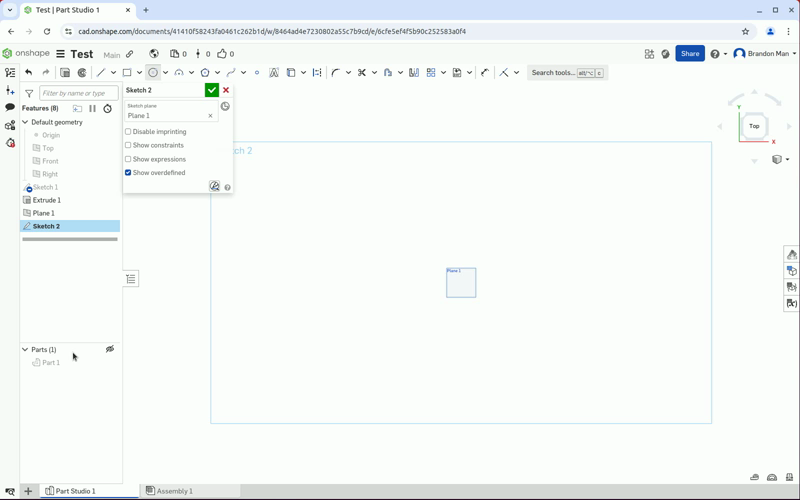
mouse_move(461, 282)
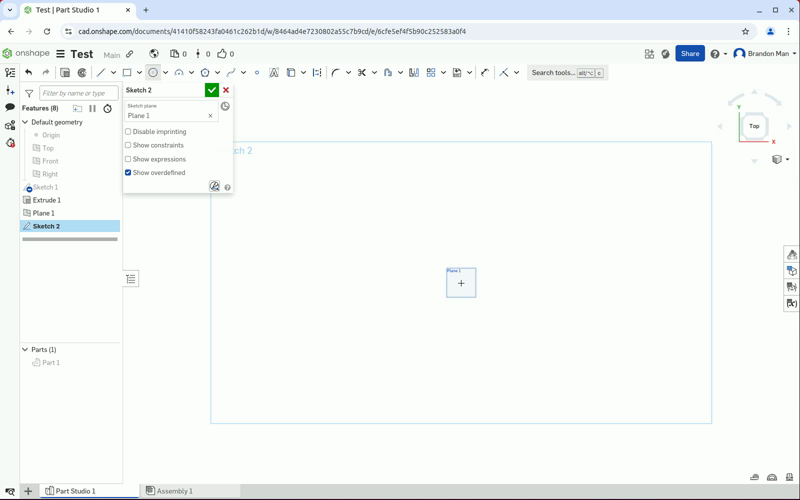
click(461, 282)
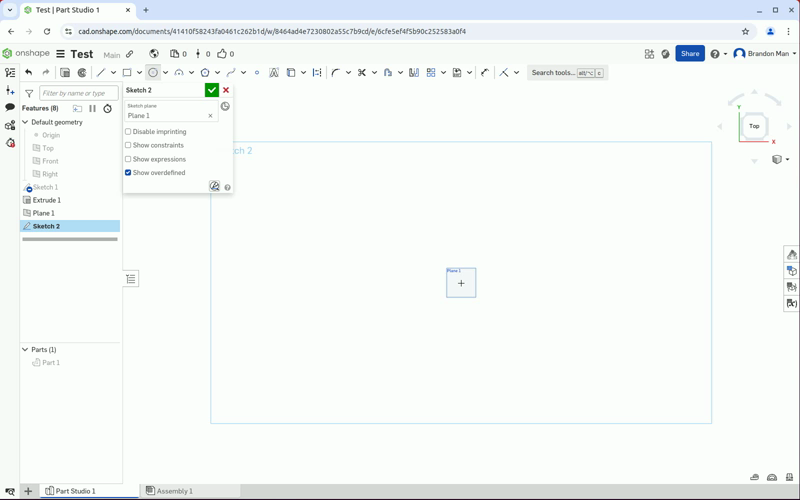
key_up(shift)
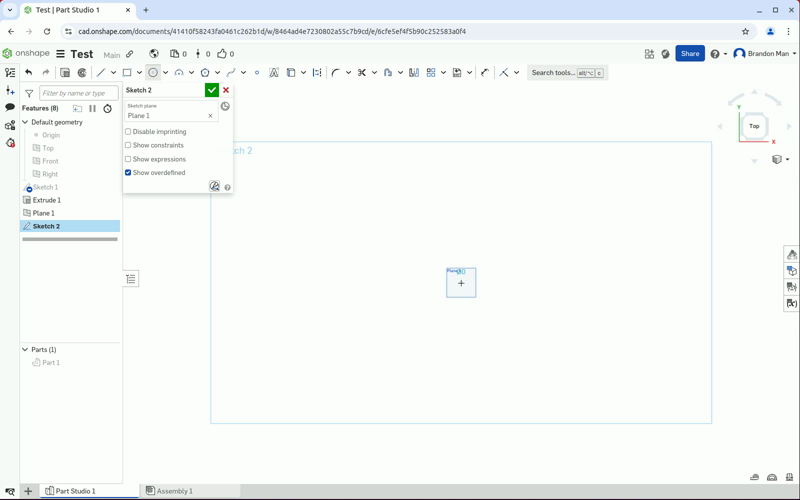
mouse_move(514, 282)
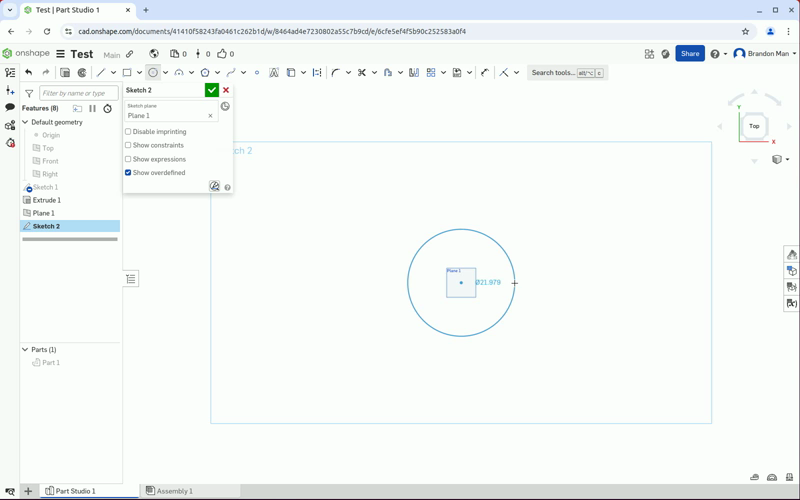
click(514, 282)
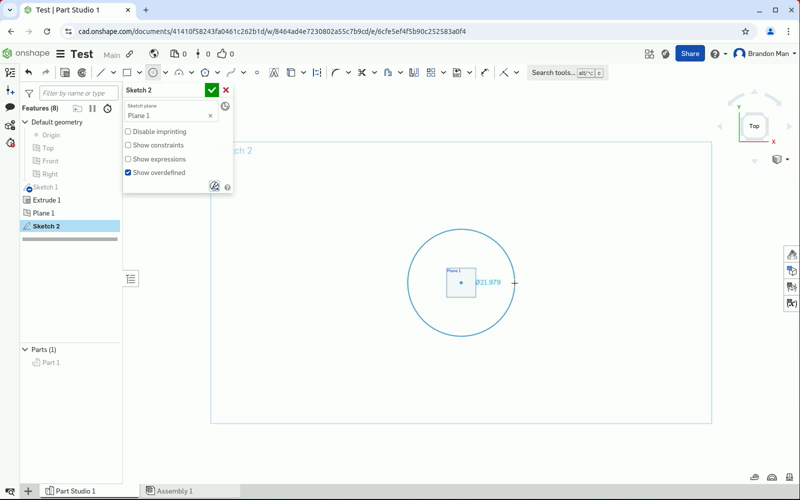
key(esc)
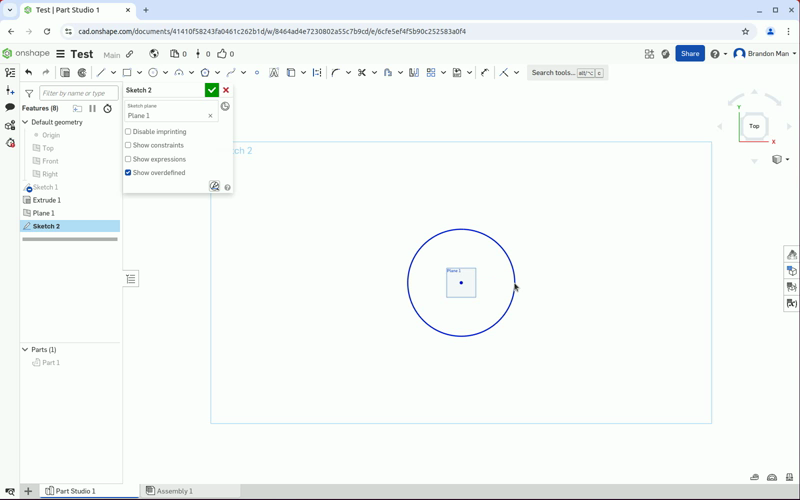
mouse_move(503, 285)
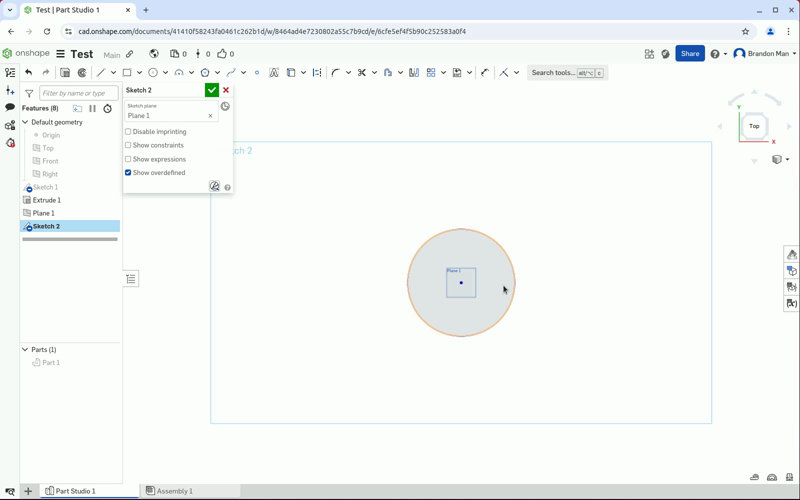
click(503, 285)
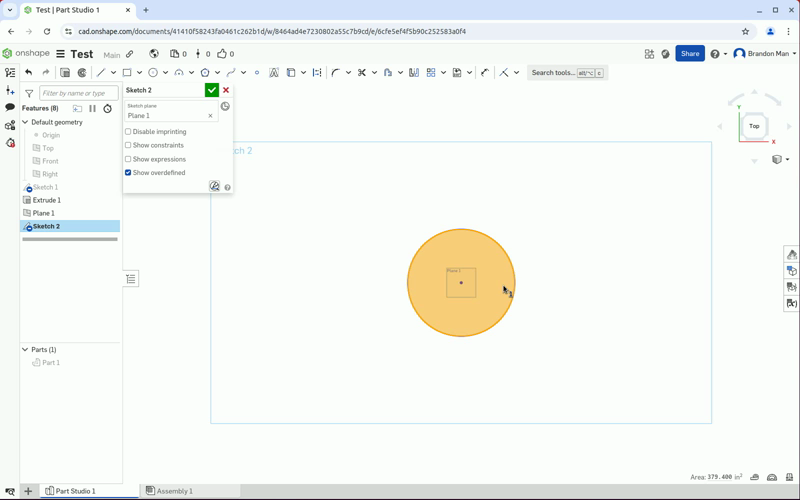
mouse_move(73, 352)
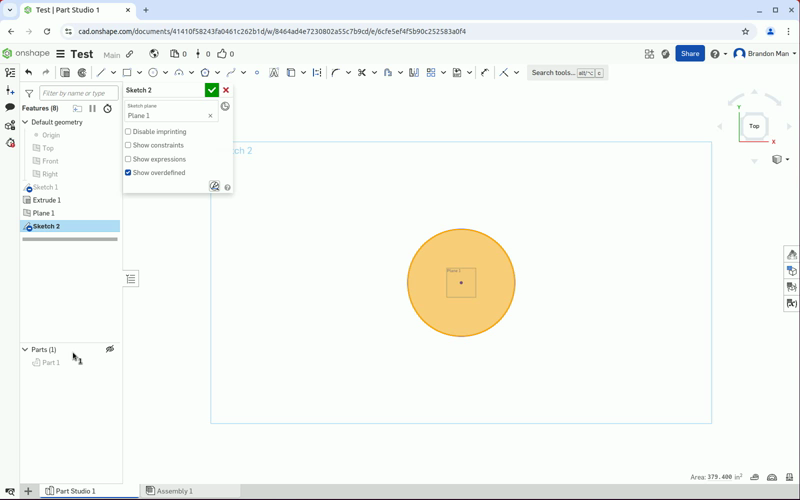
key(shift+y)
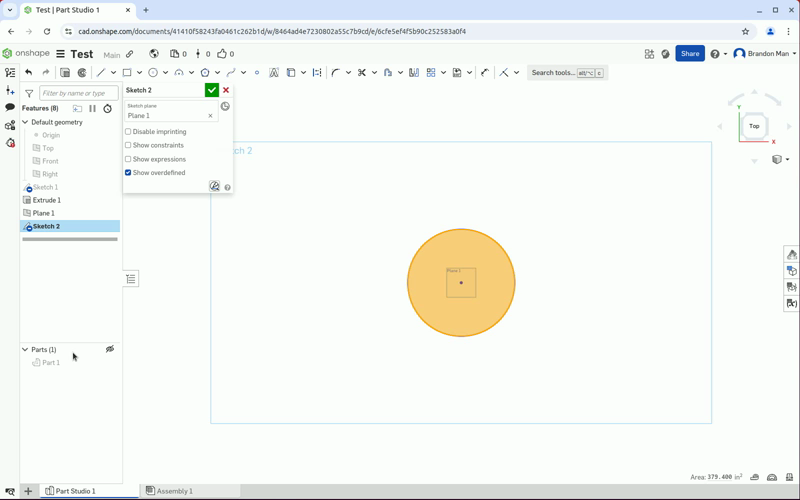
key(shift+e)
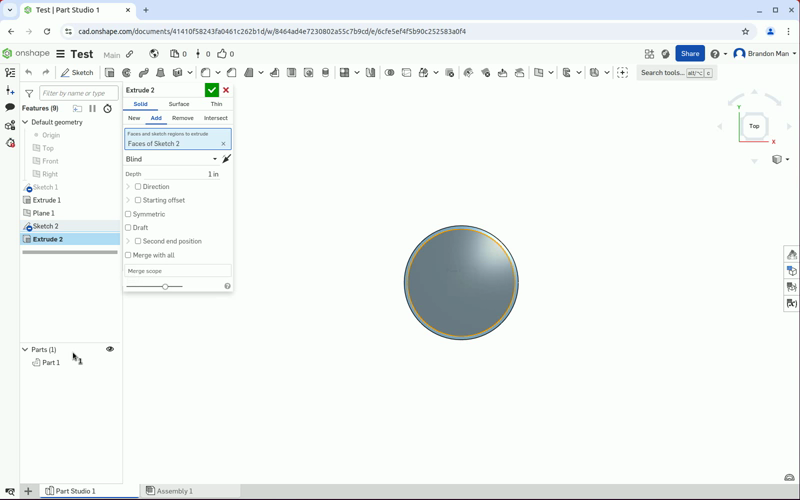
mouse_move(143, 106)
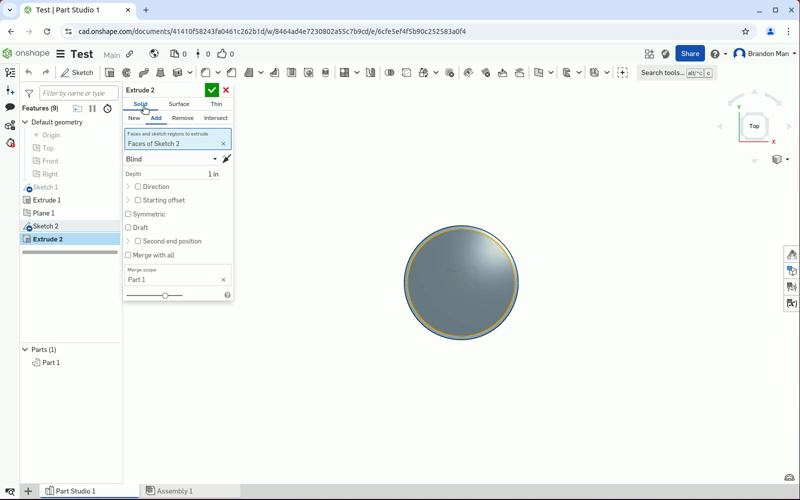
click(143, 106)
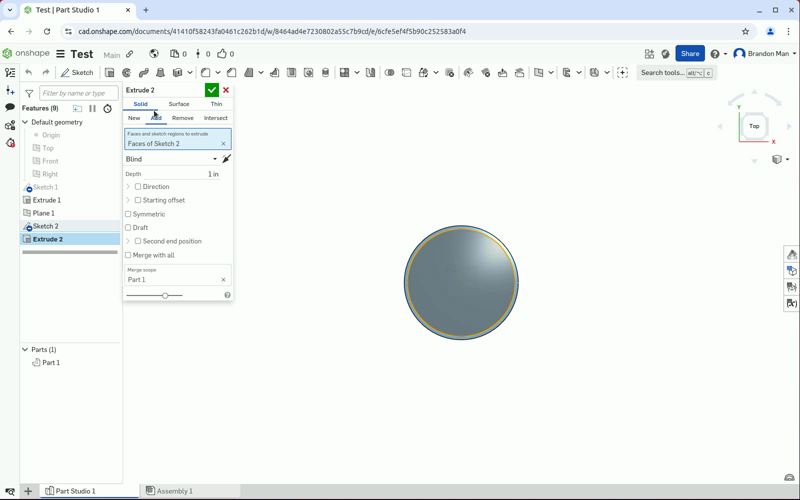
mouse_move(186, 120)
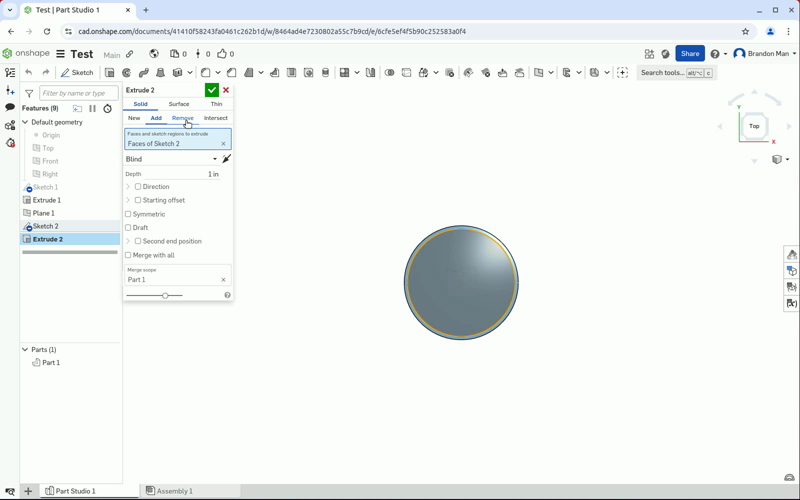
click(186, 120)
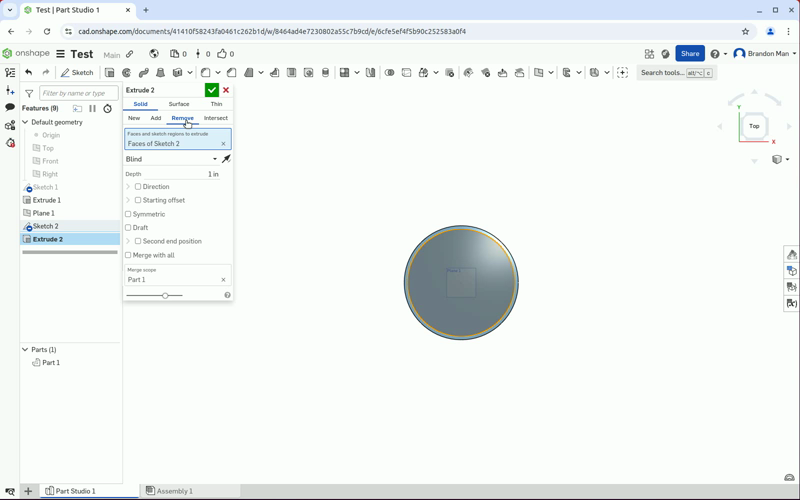
key(tab, 4)
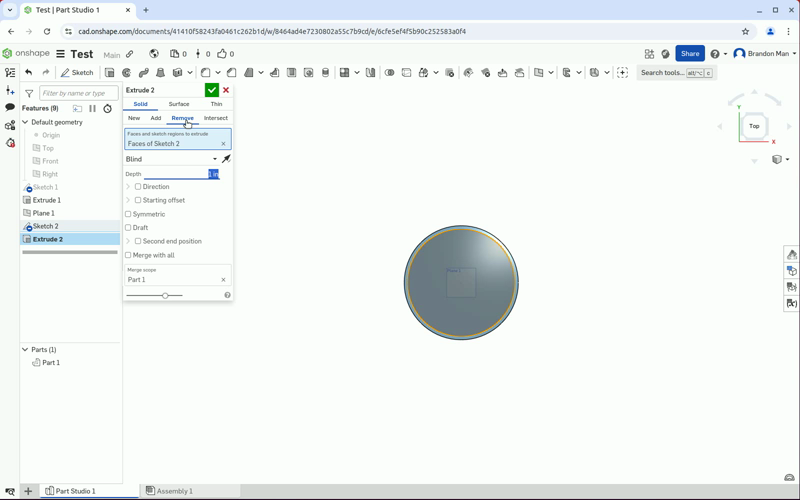
text(21.664)
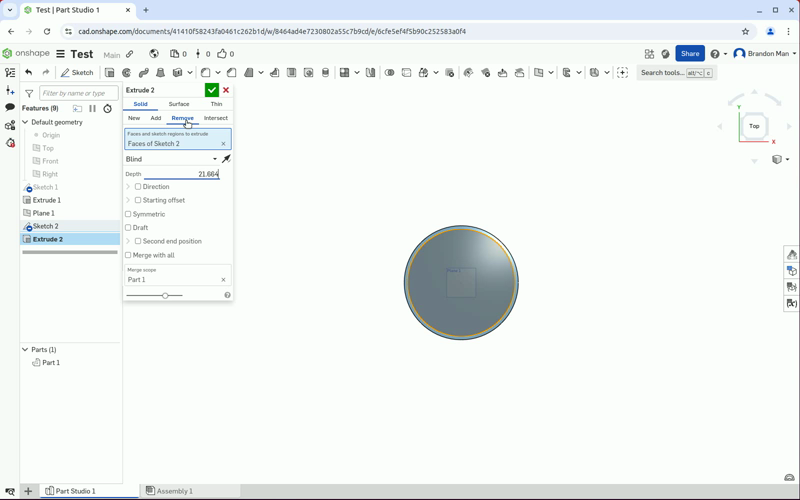
key(tab, 6)
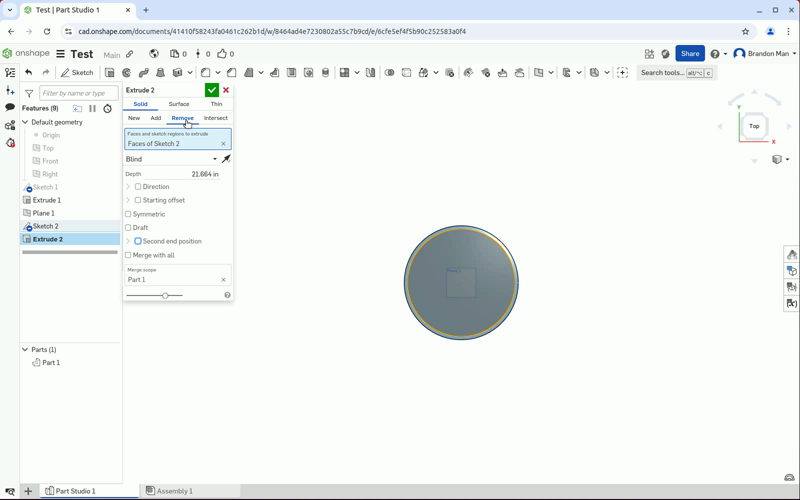
key(space)
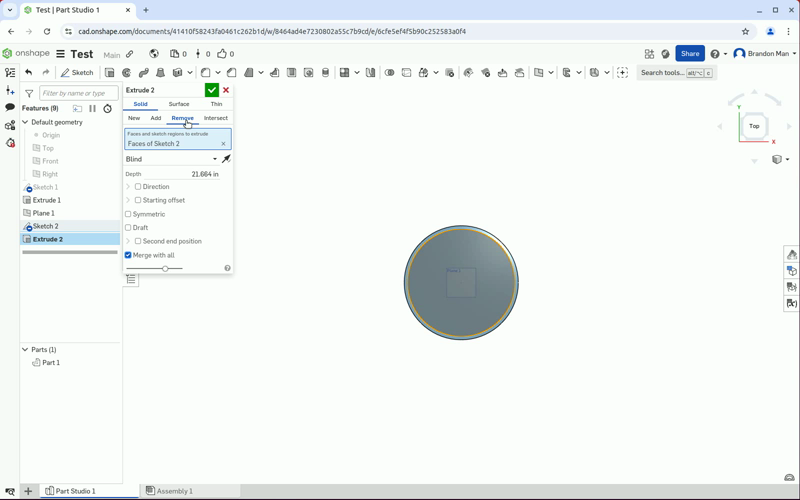
key(enter)
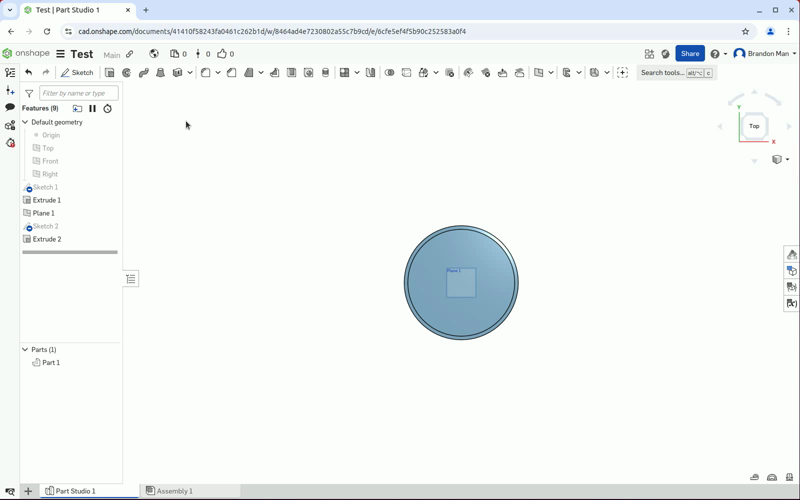
key(shift+h)
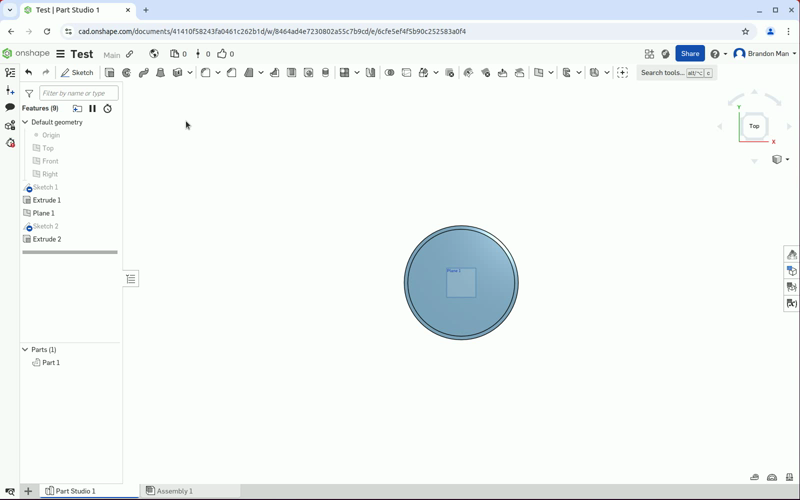
key(shift+h)
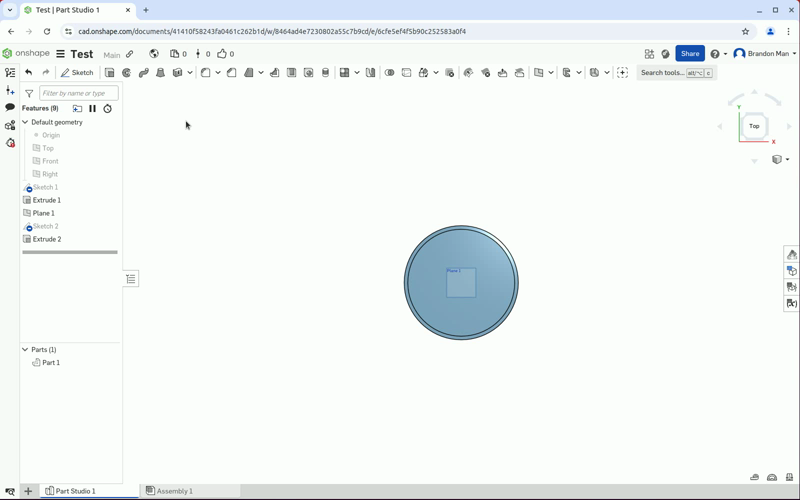
mouse_move(73, 189)
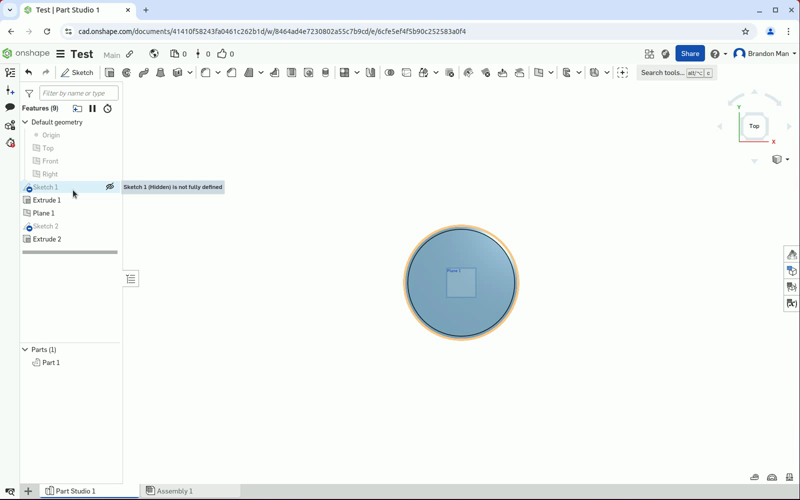
click(73, 189)
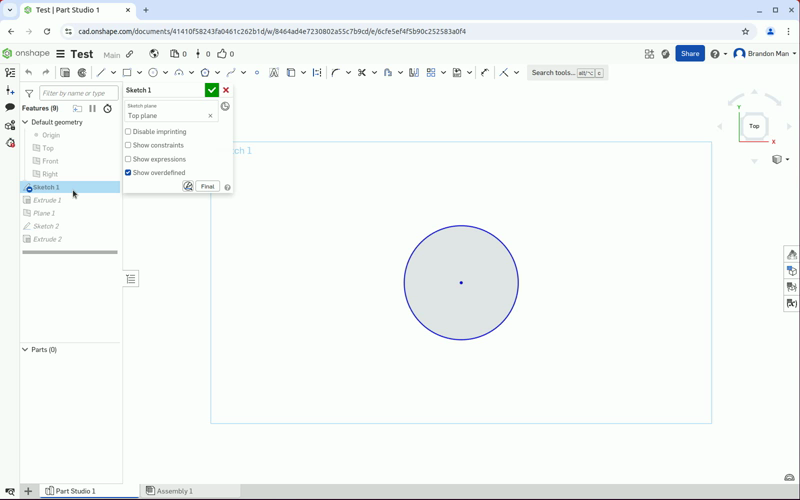
mouse_move(229, 92)
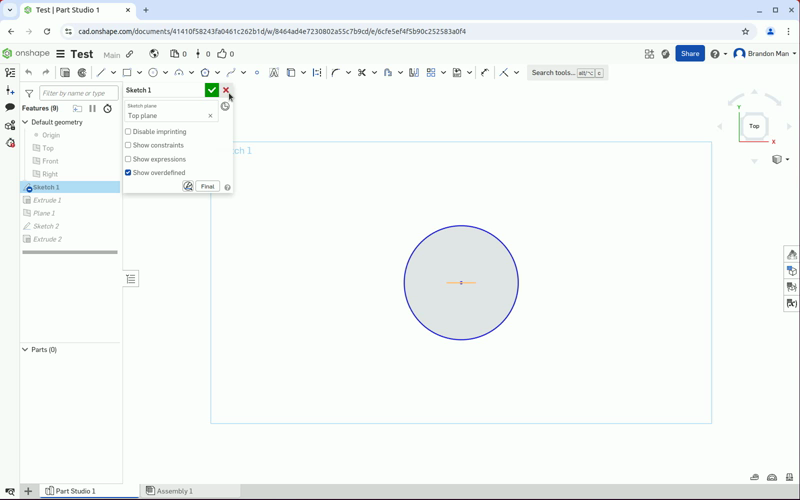
click(229, 92)
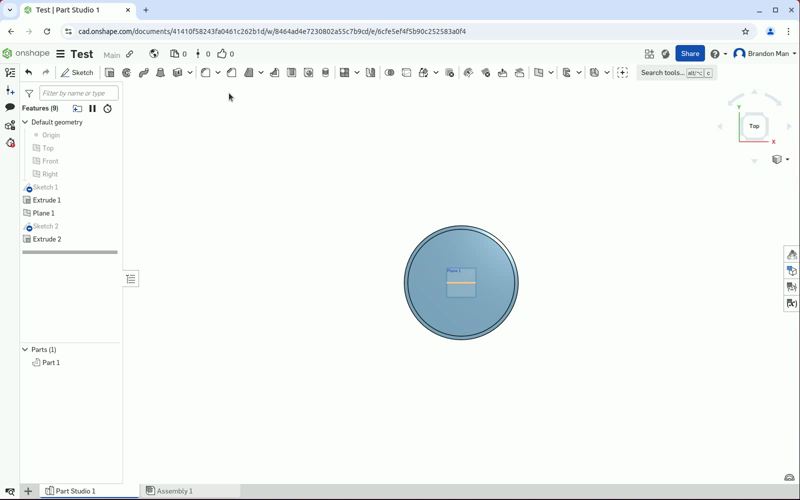
mouse_move(73, 352)
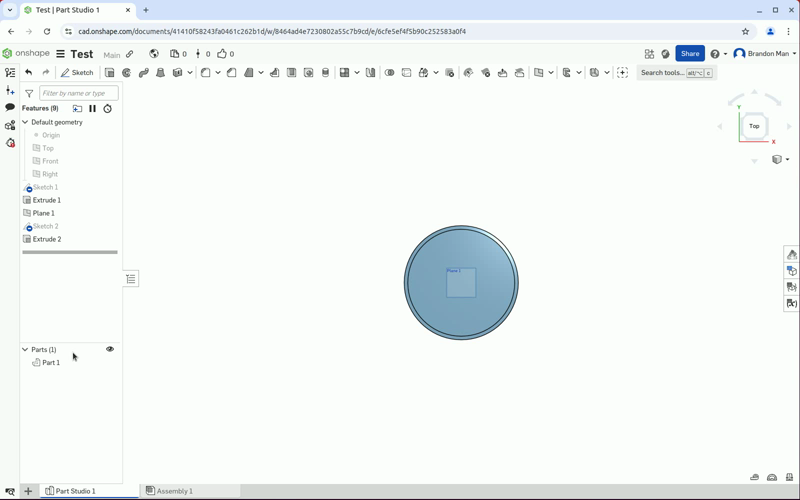
key(y)
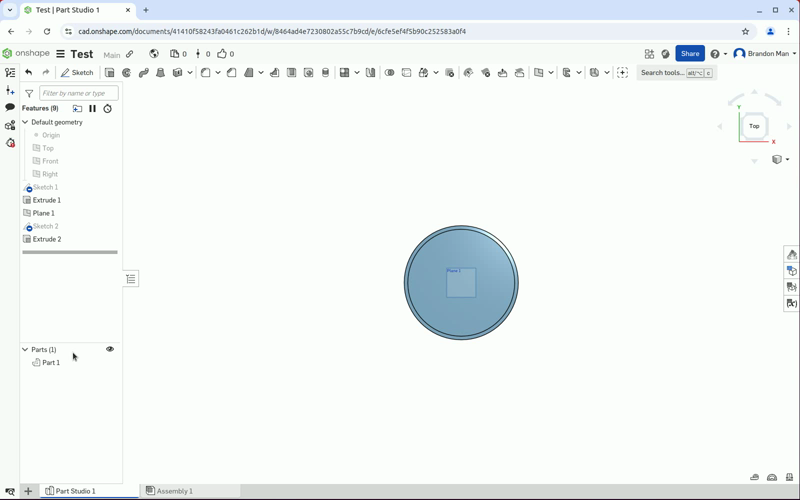
key(shift+p)
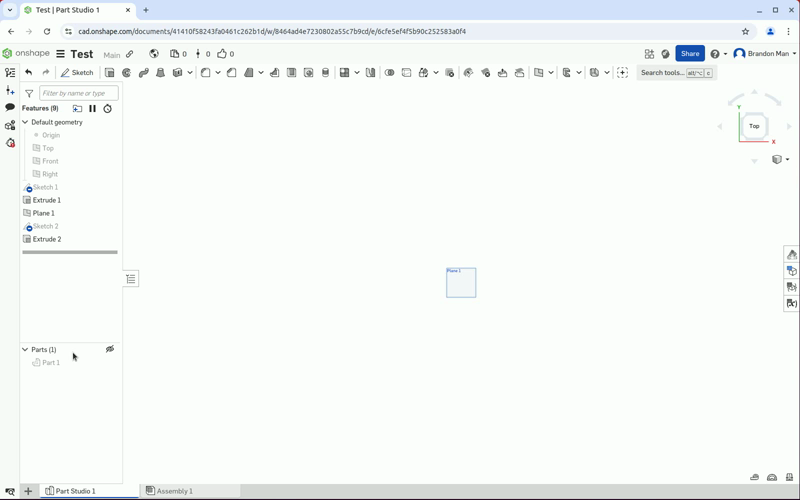
key(space)
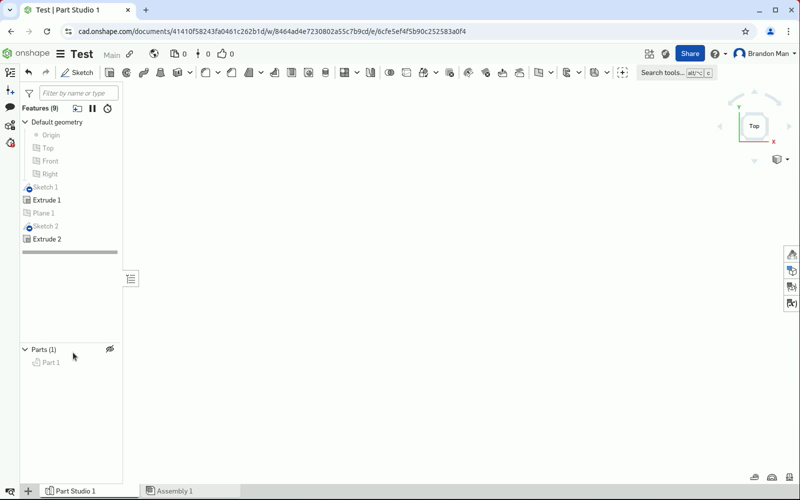
key_down(shift)
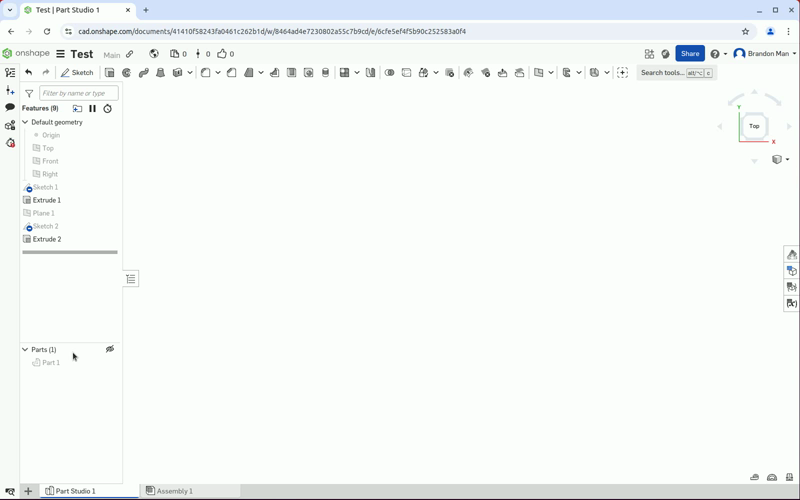
key(up)
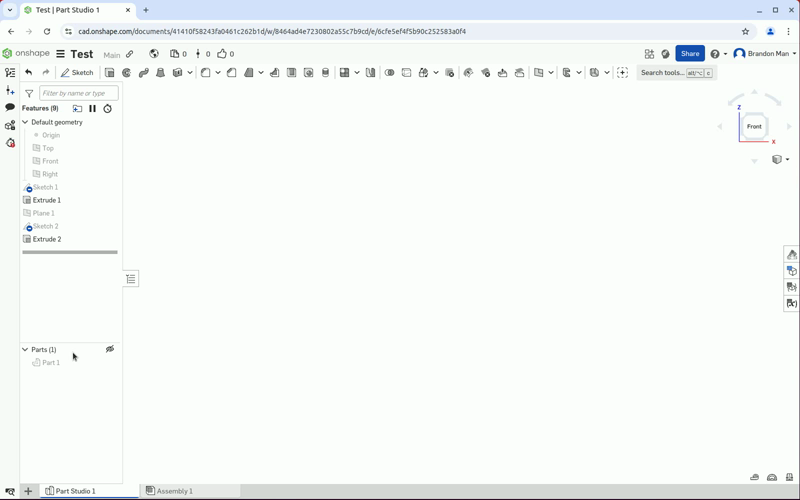
key_up(shift)
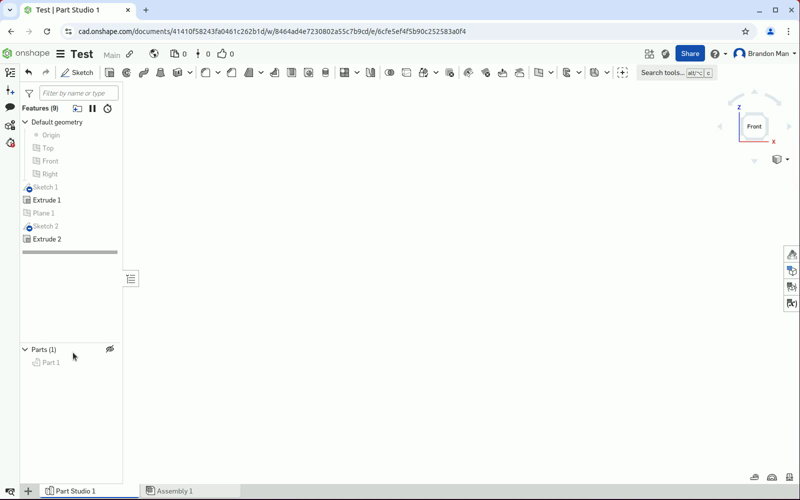
mouse_move(73, 352)
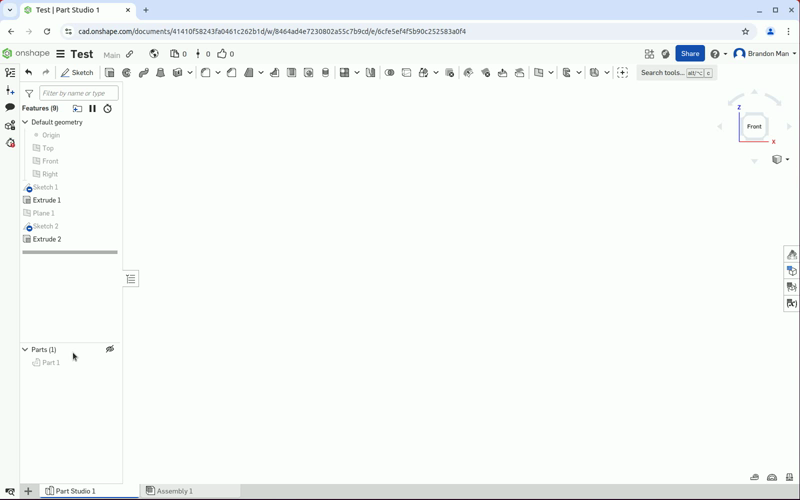
key(shift+y)
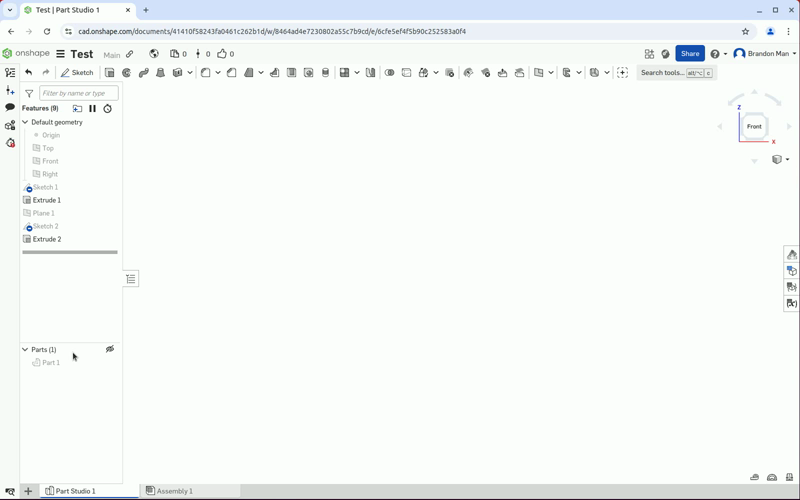
key(shift+s)
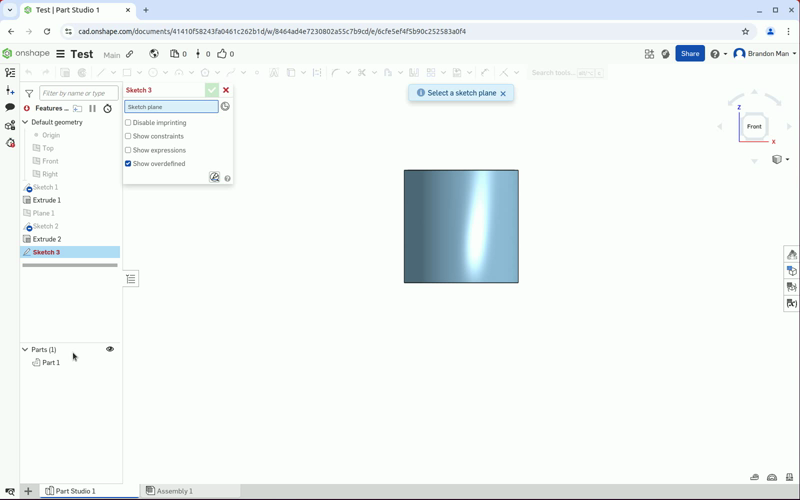
mouse_move(73, 163)
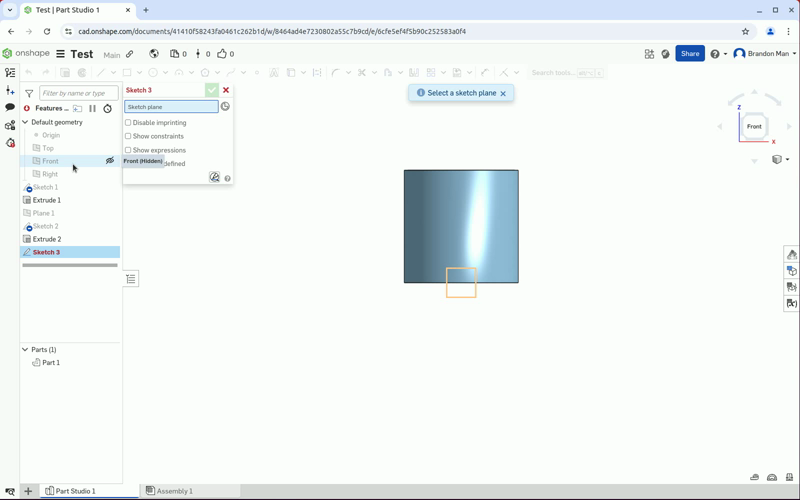
click(73, 163)
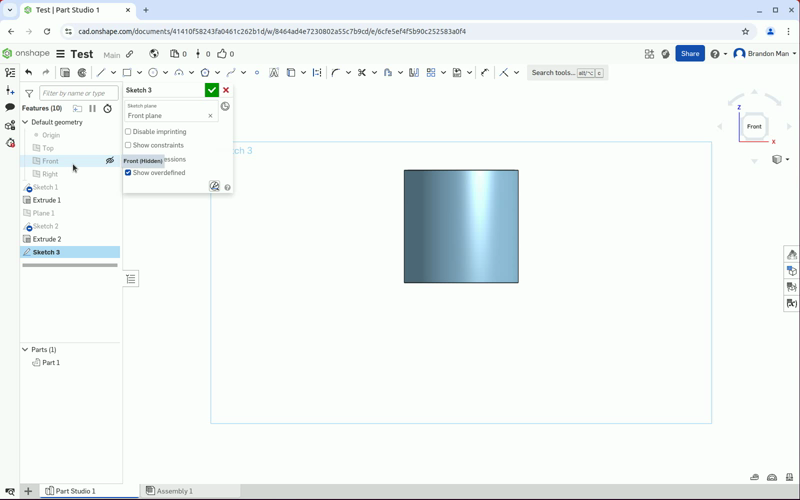
mouse_move(73, 352)
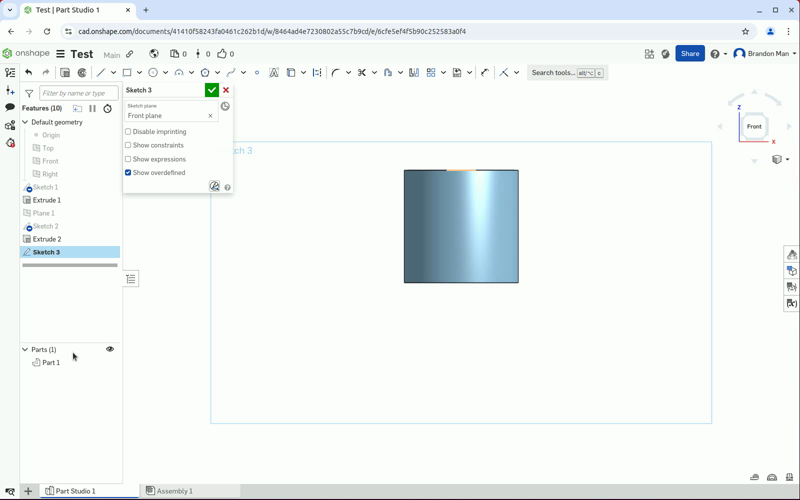
key(y)
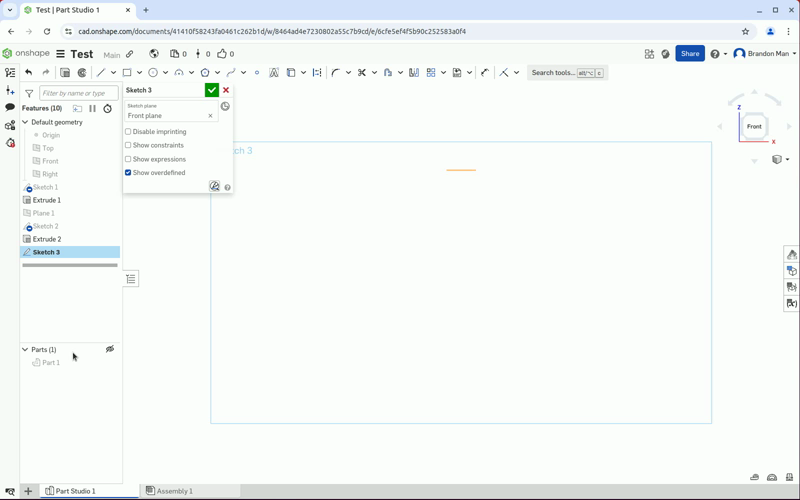
key(l)
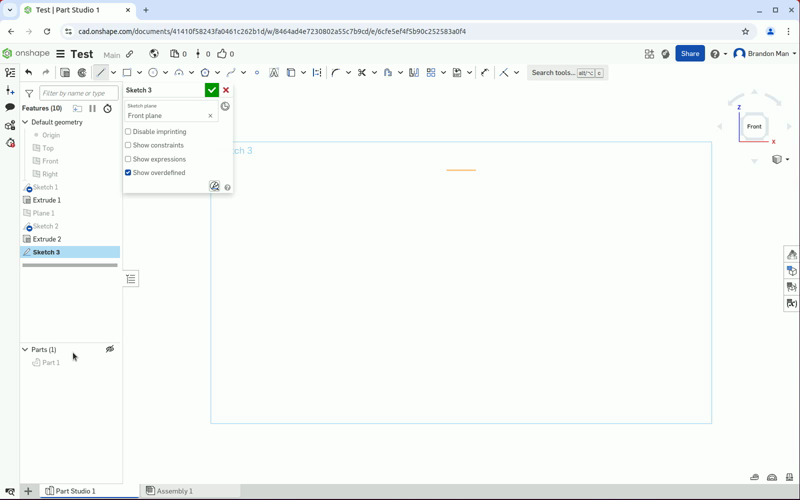
key_down(shift)
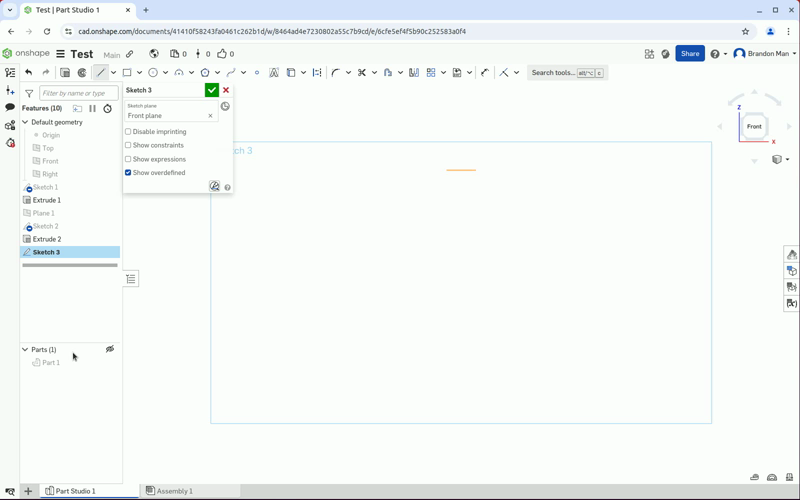
mouse_move(430, 282)
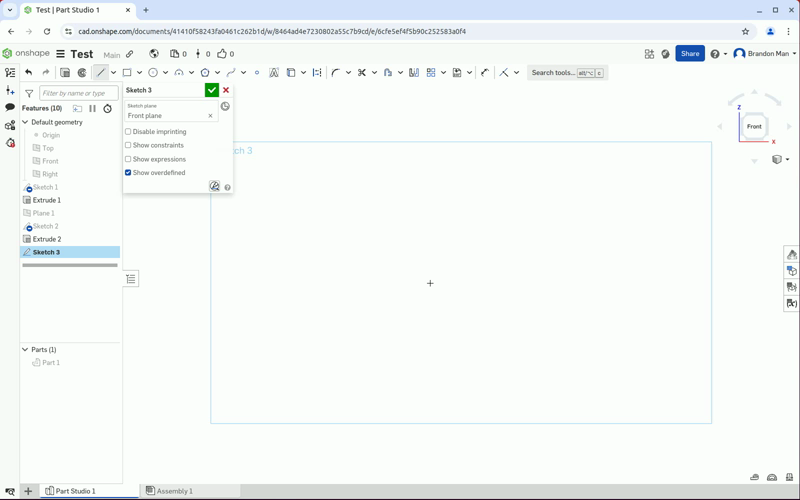
click(430, 282)
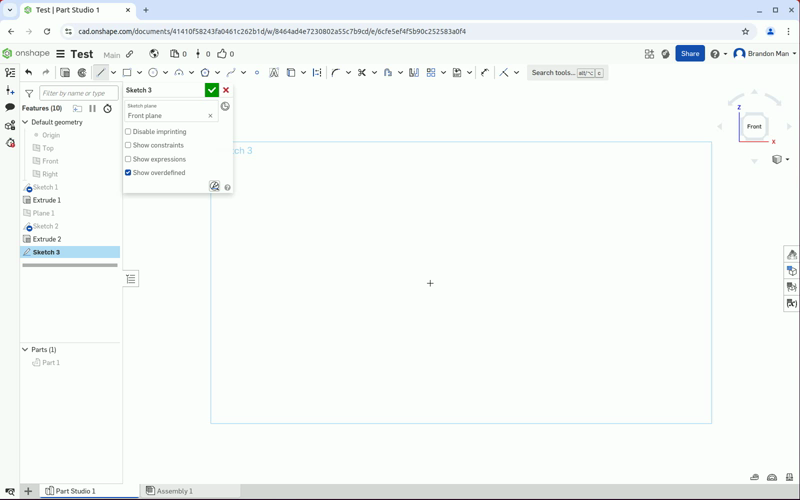
key_up(shift)
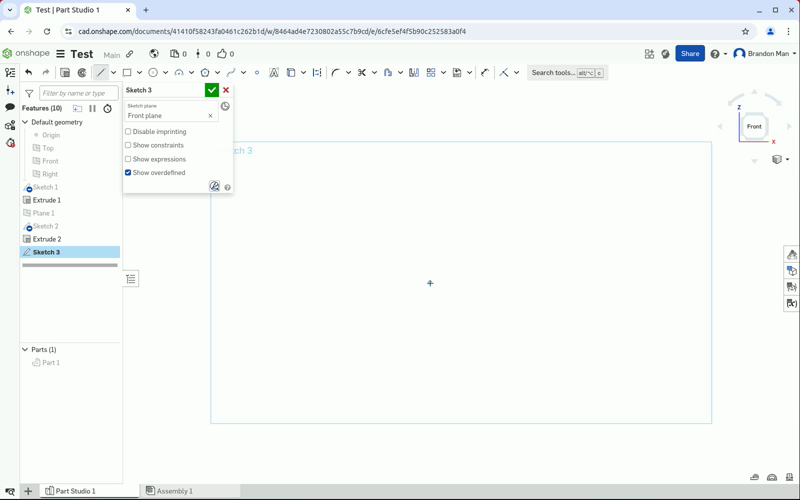
key_down(shift)
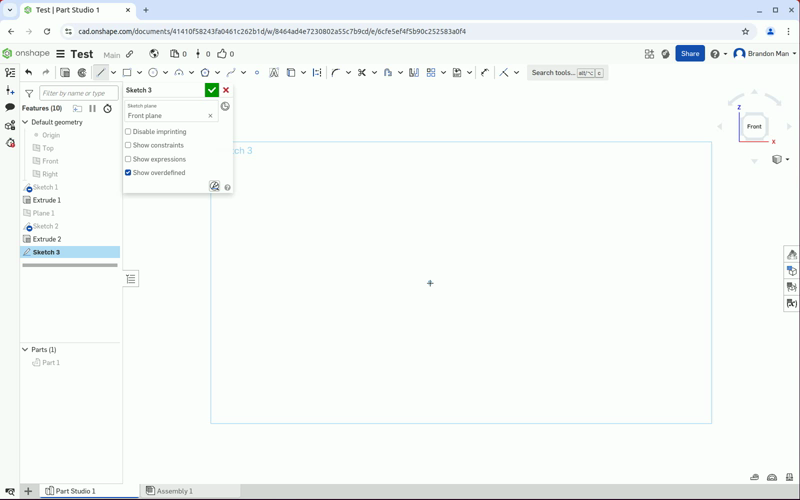
mouse_move(460, 282)
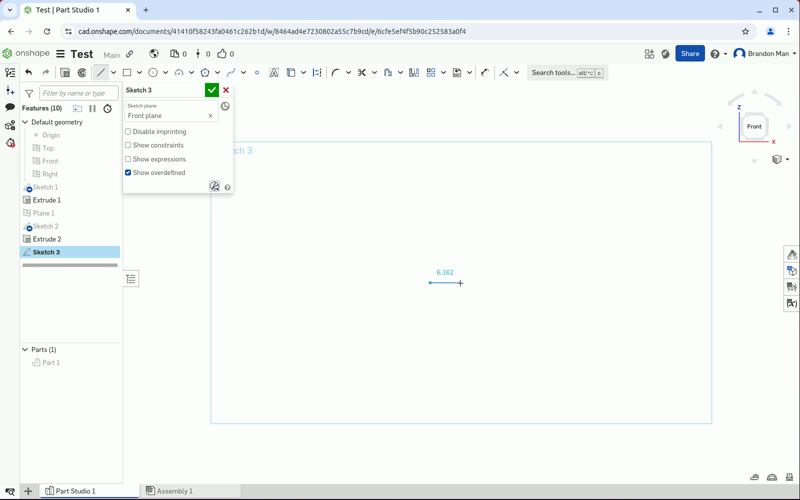
mouse_move(436, 314)
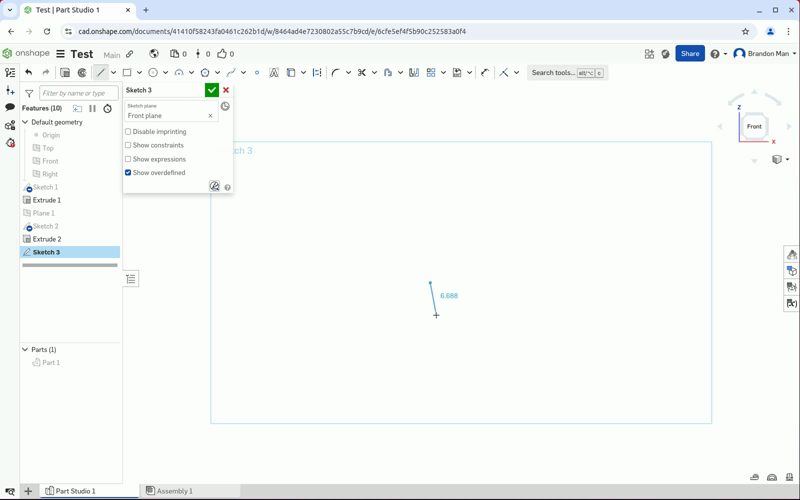
click(436, 314)
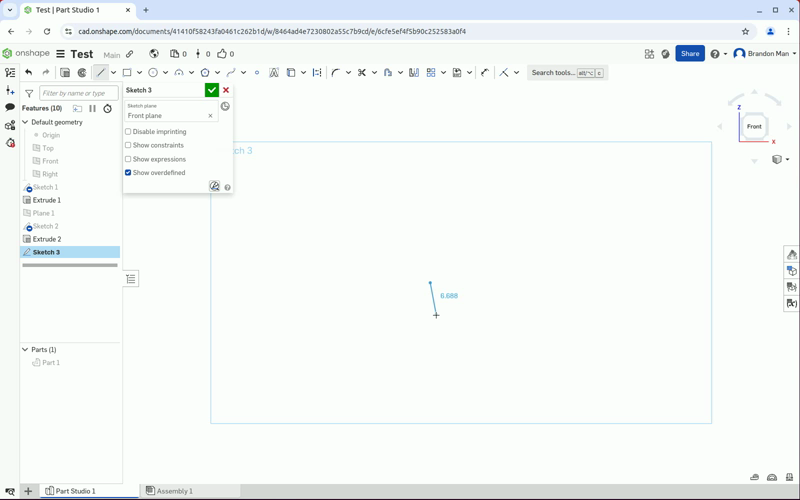
key_up(shift)
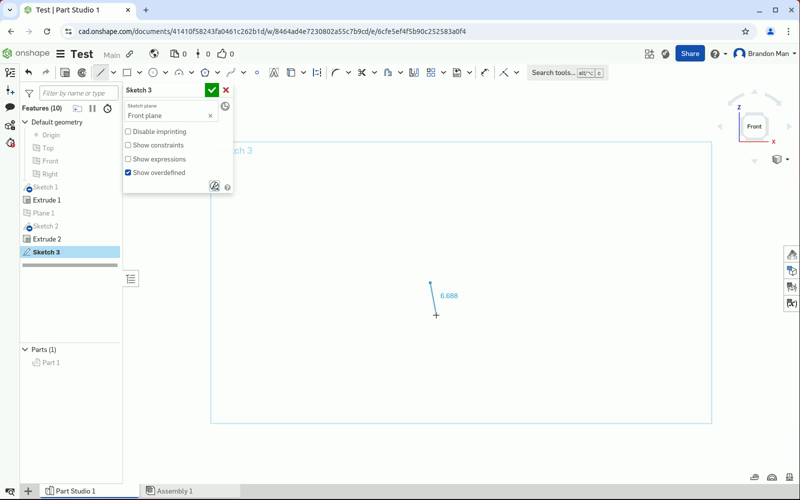
key(esc)
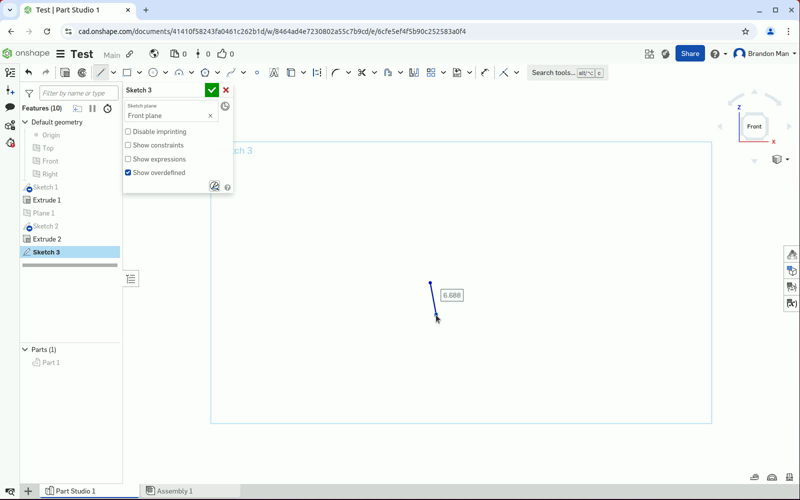
key(a)
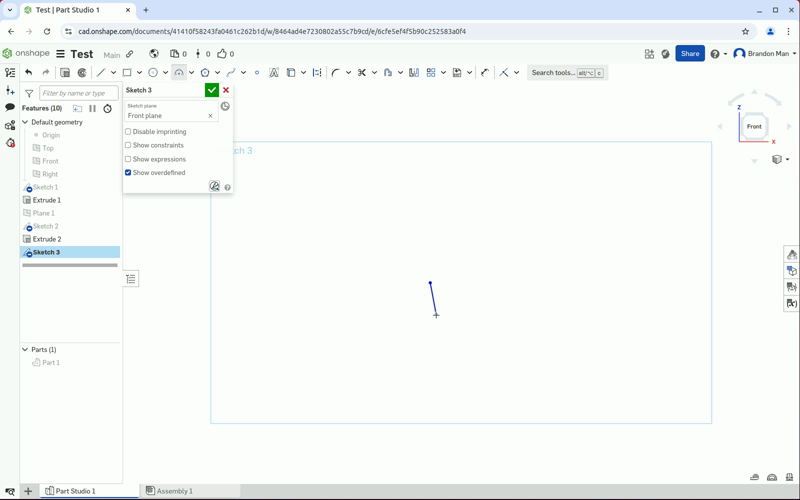
mouse_move(436, 314)
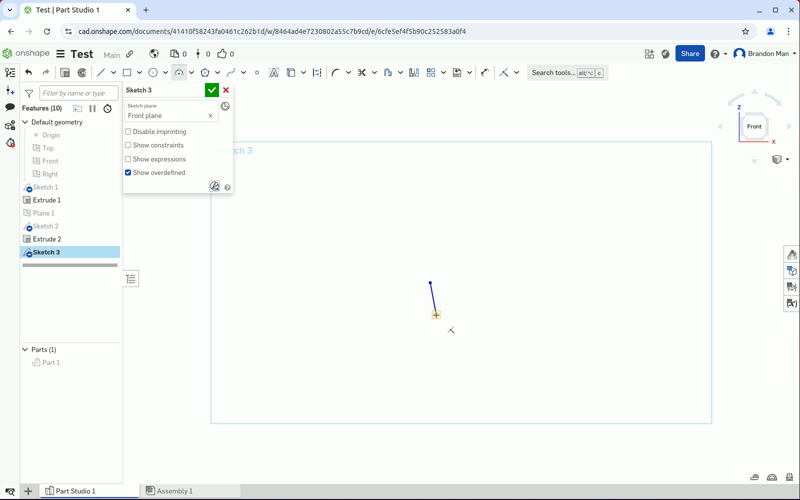
click(436, 314)
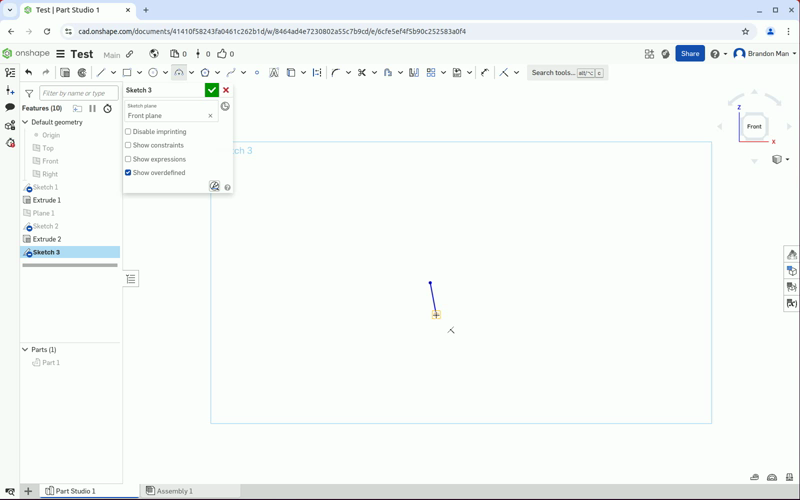
key_down(shift)
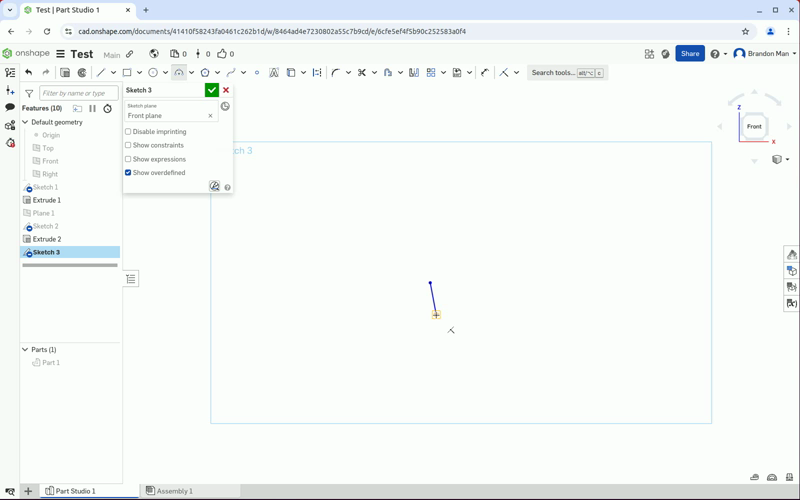
mouse_move(486, 314)
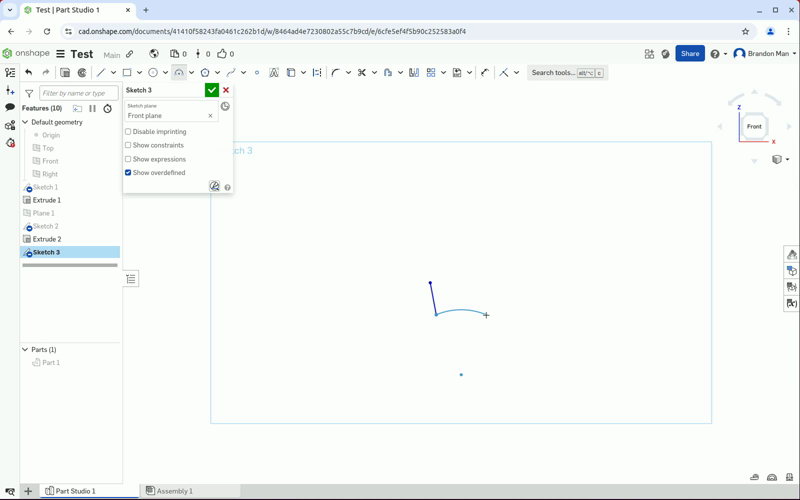
click(486, 314)
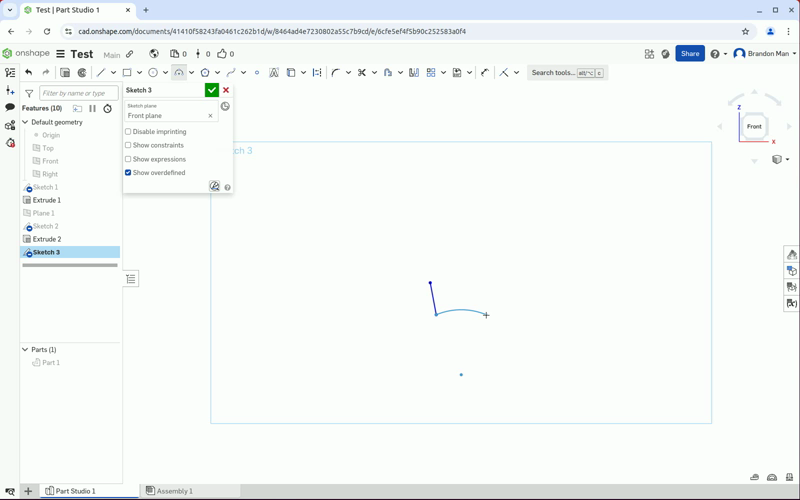
mouse_move(461, 333)
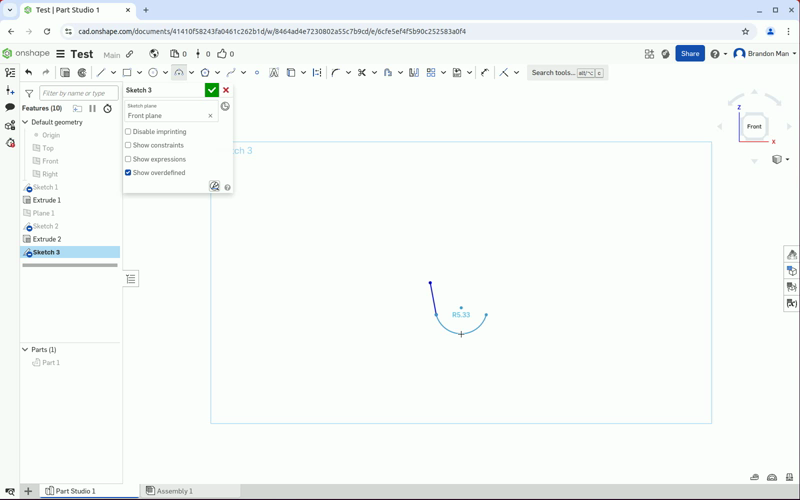
click(461, 333)
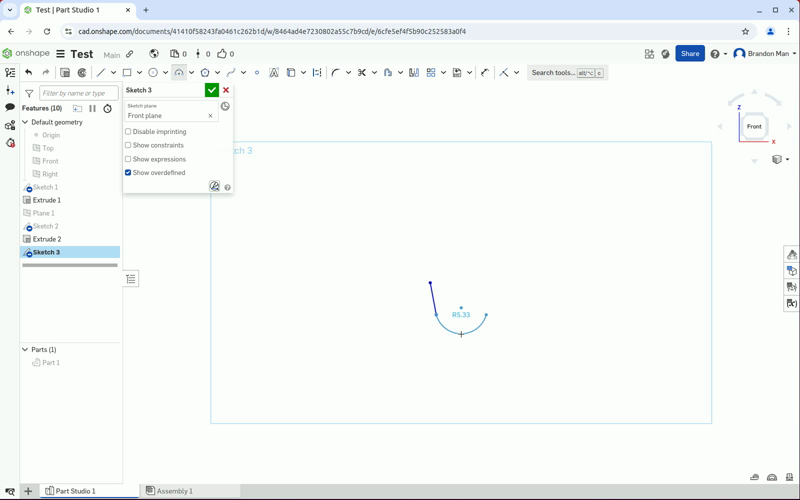
key_up(shift)
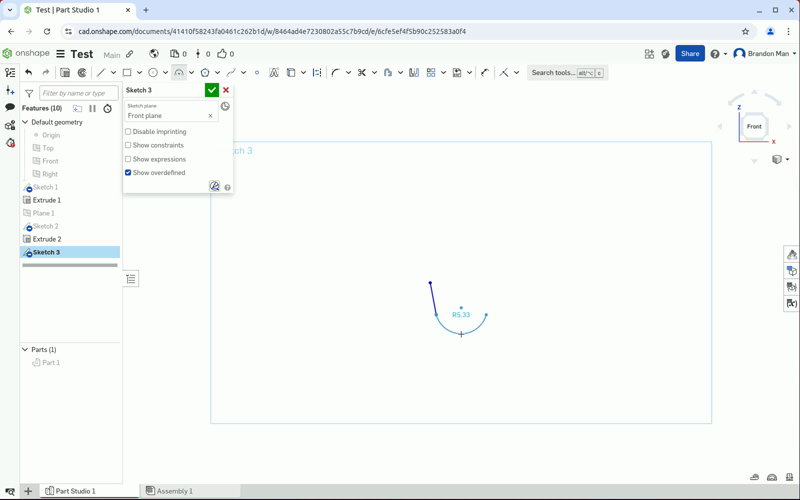
key(esc)
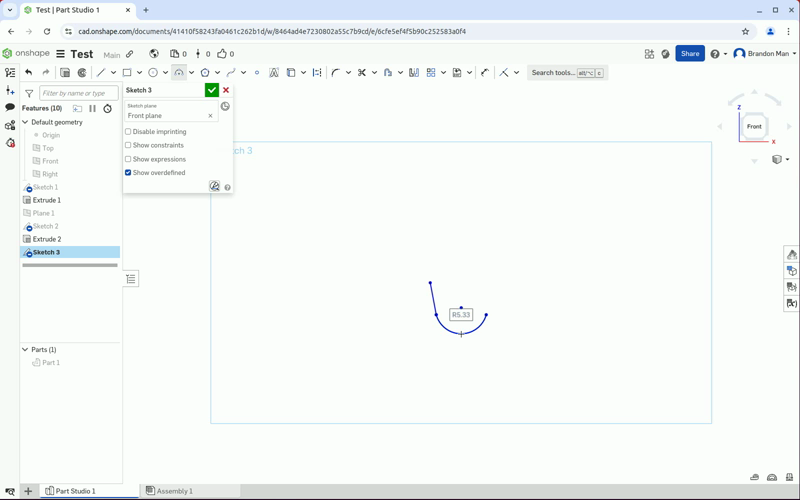
key(l)
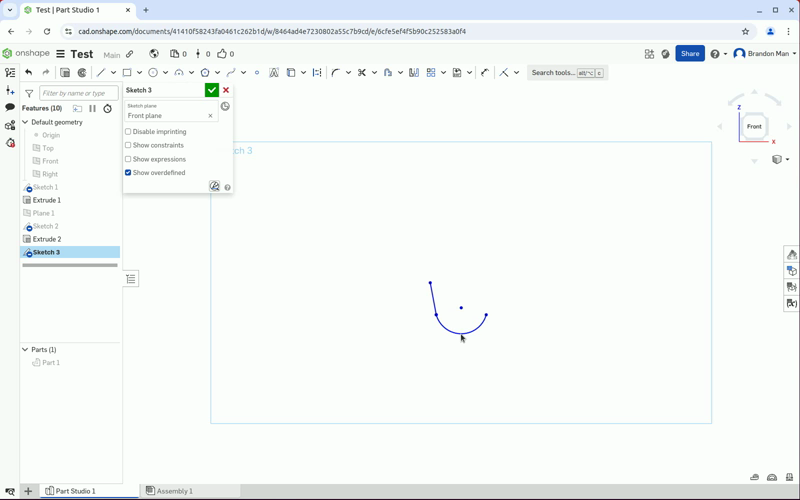
mouse_move(486, 314)
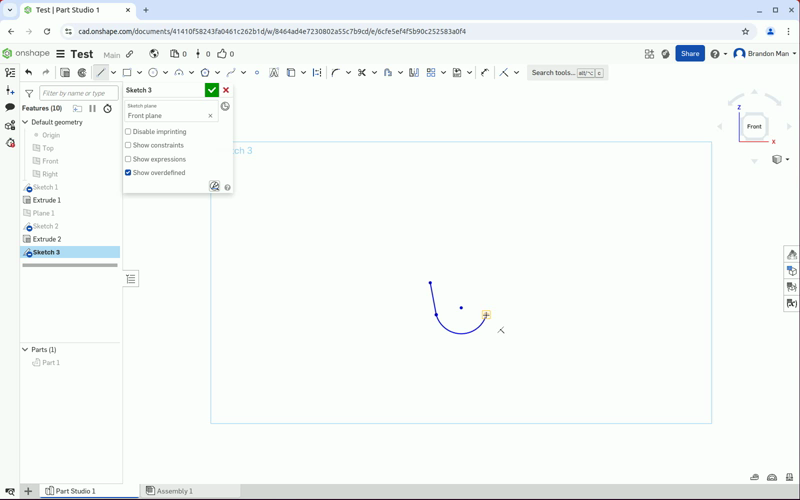
click(486, 314)
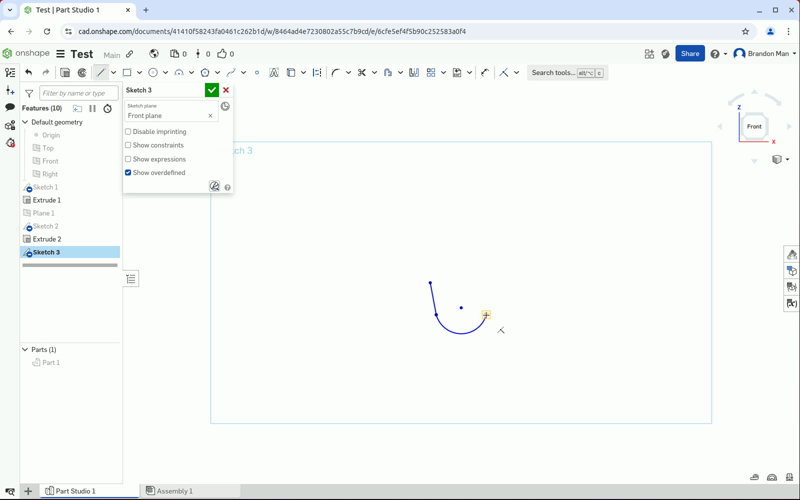
key_down(shift)
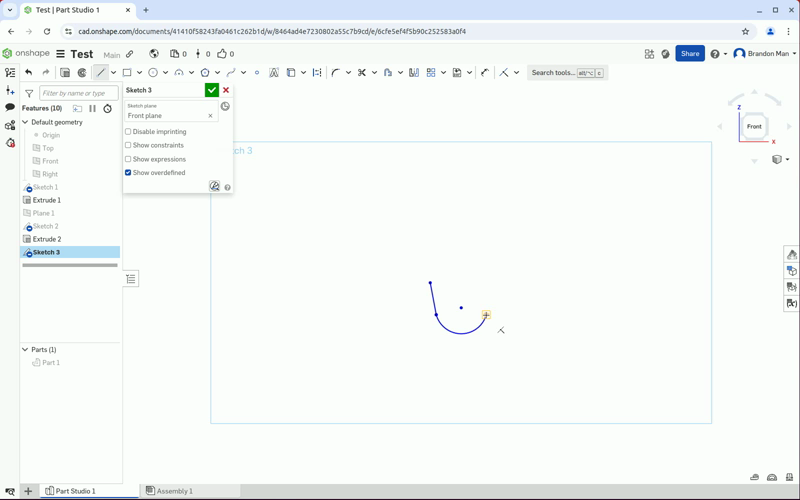
mouse_move(516, 314)
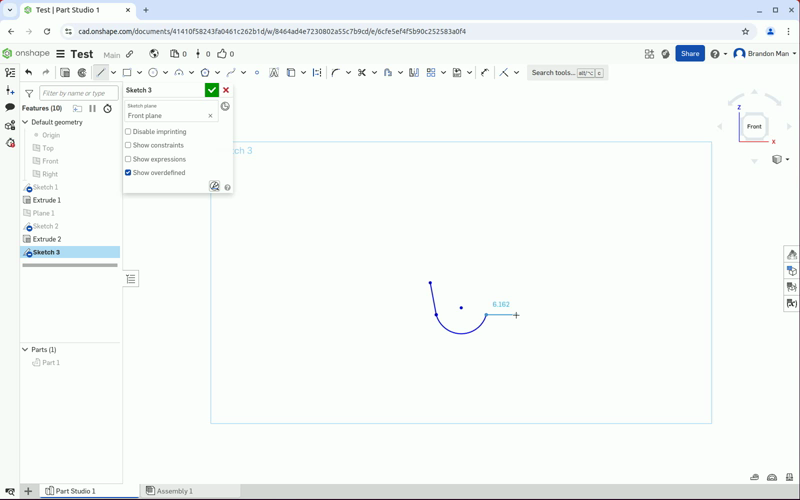
mouse_move(491, 282)
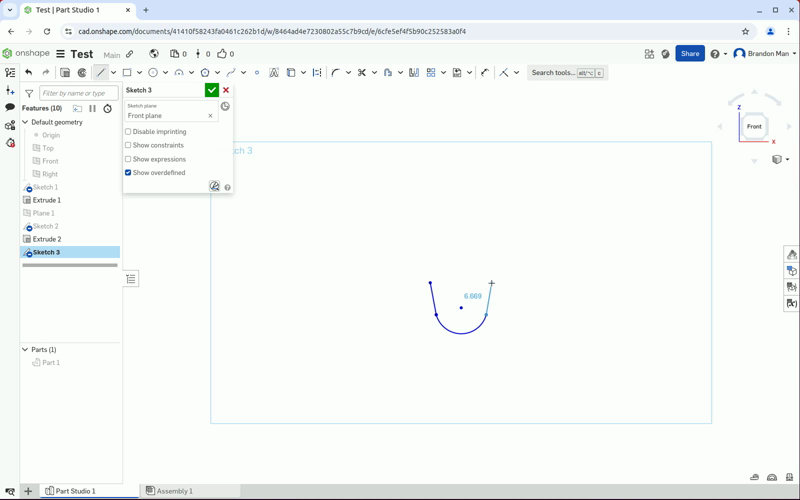
click(491, 282)
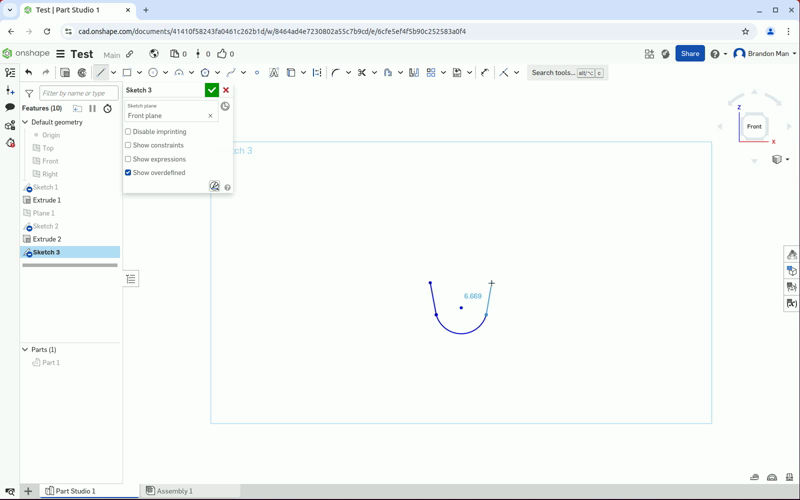
key_up(shift)
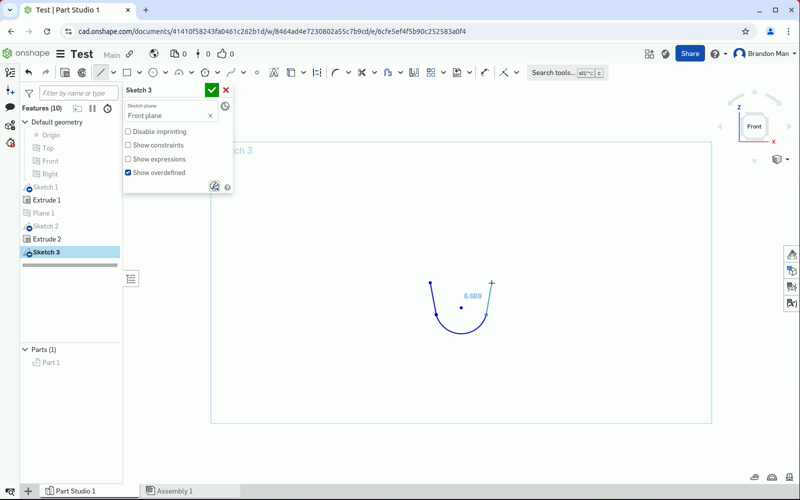
key_down(shift)
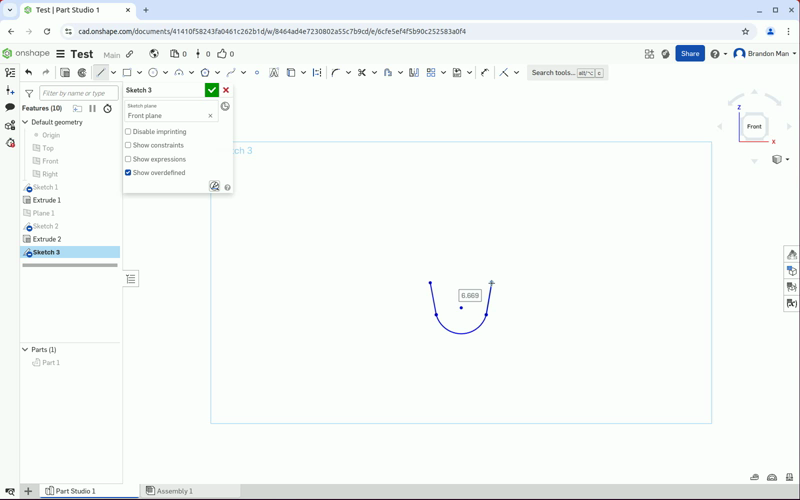
mouse_move(430, 282)
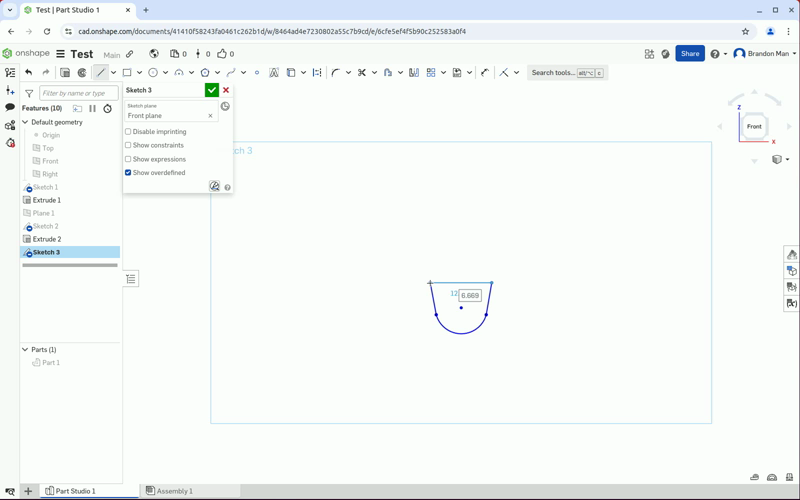
key_up(shift)
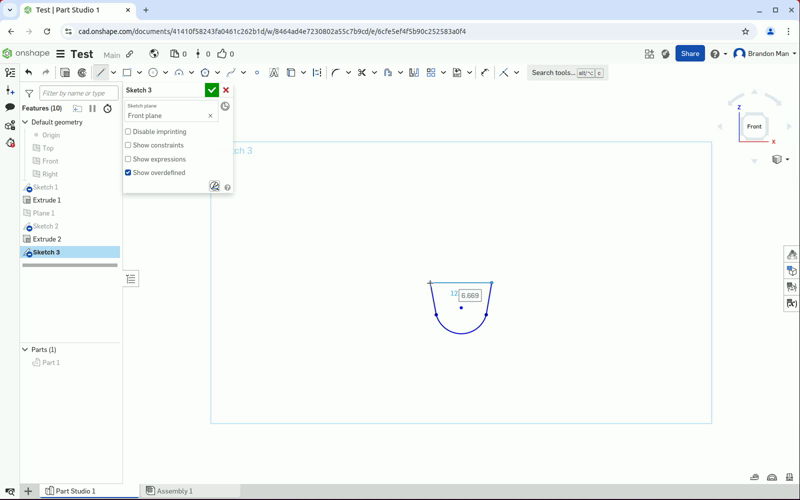
click(430, 282)
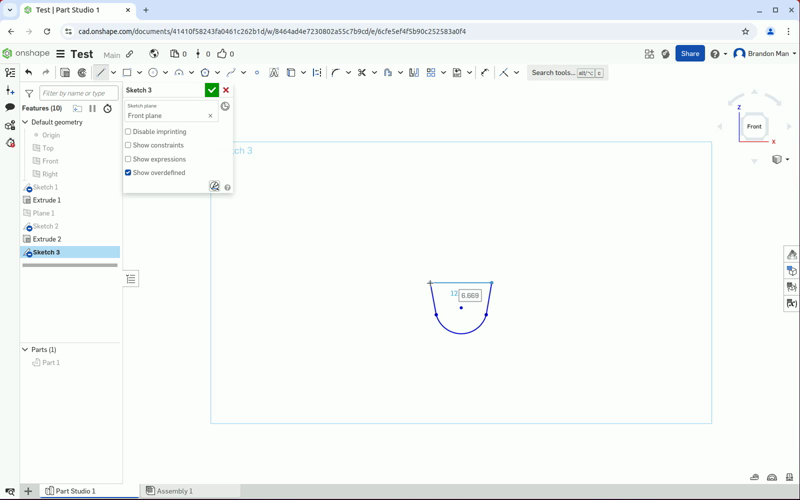
key(esc)
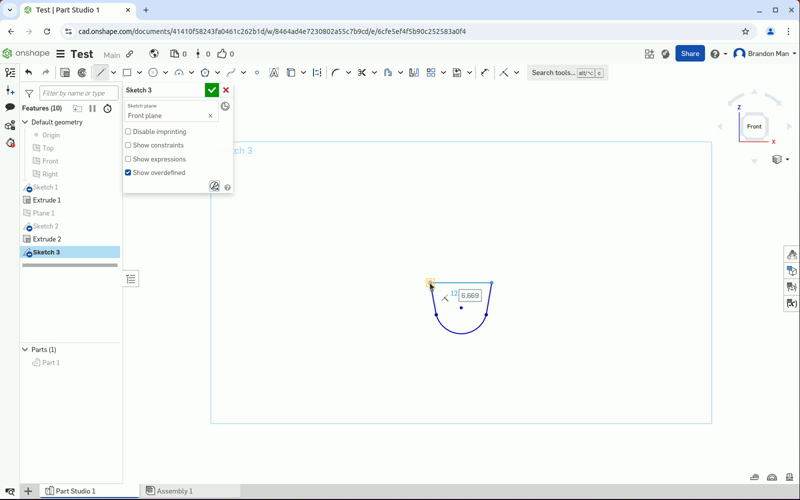
key(c)
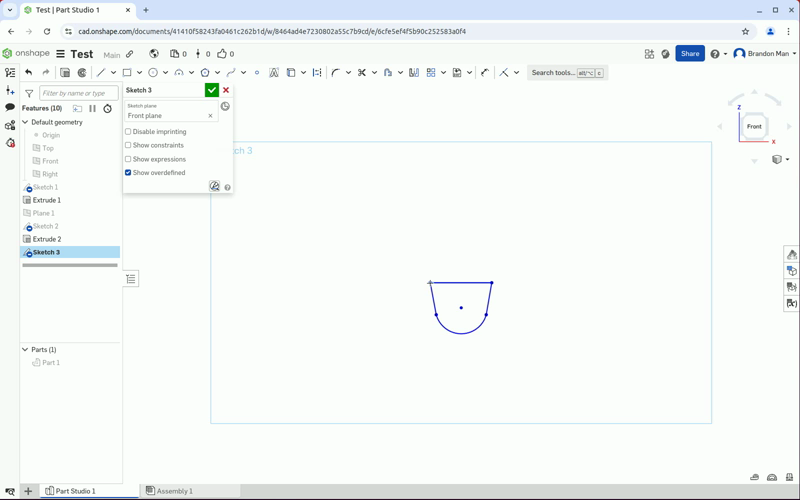
key_down(shift)
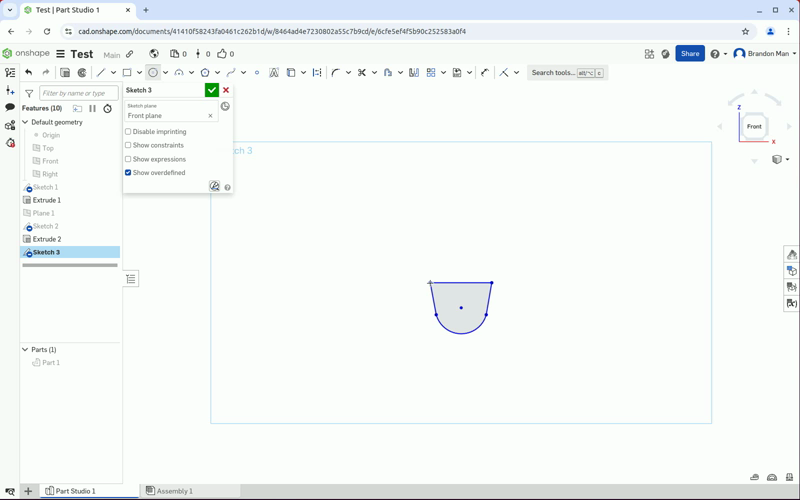
mouse_move(461, 308)
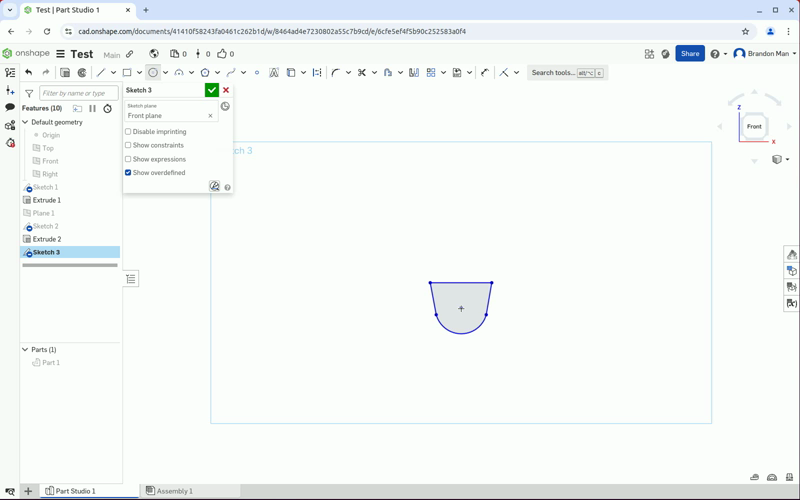
click(461, 308)
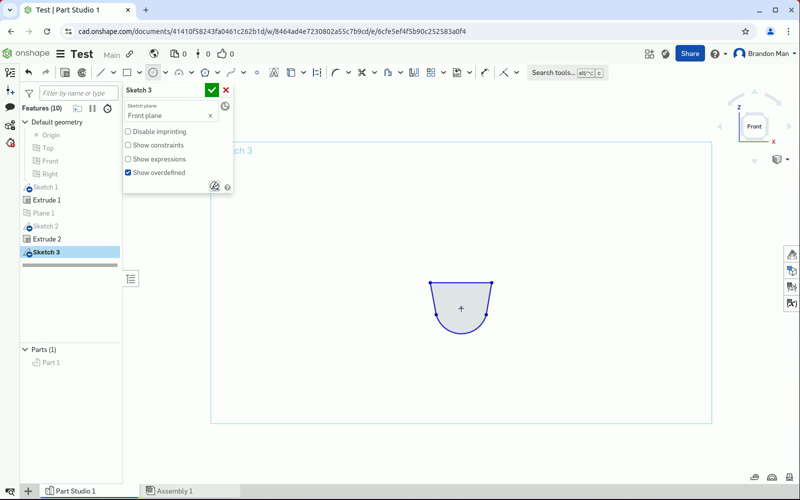
key_up(shift)
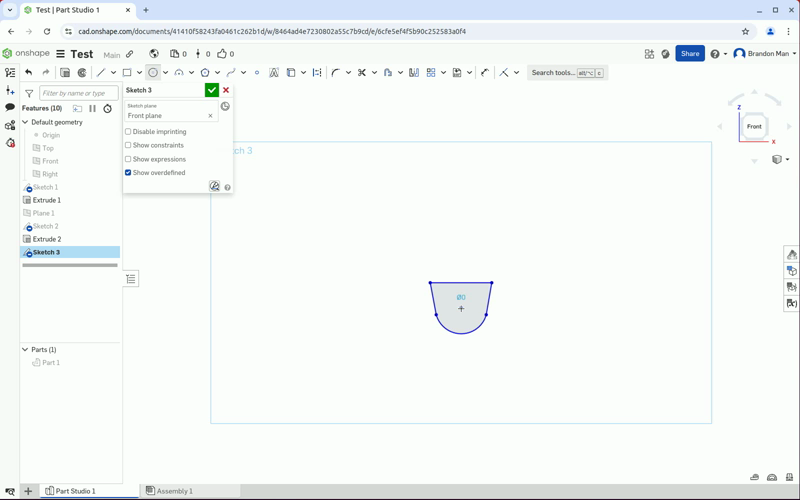
mouse_move(480, 308)
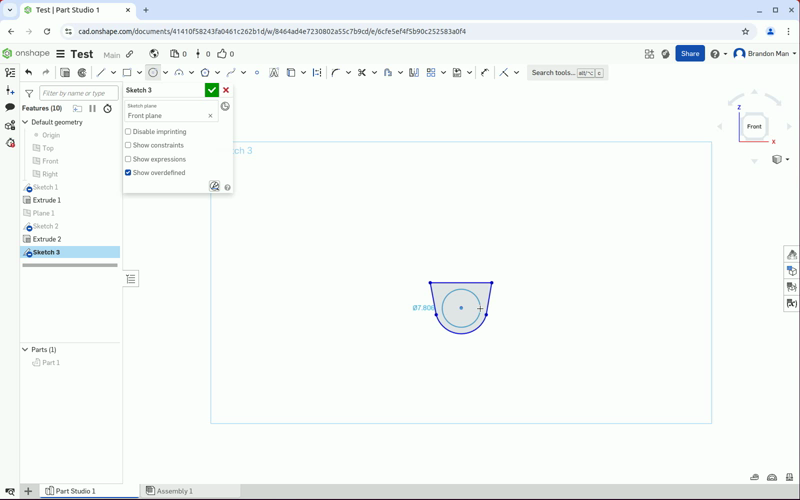
click(480, 308)
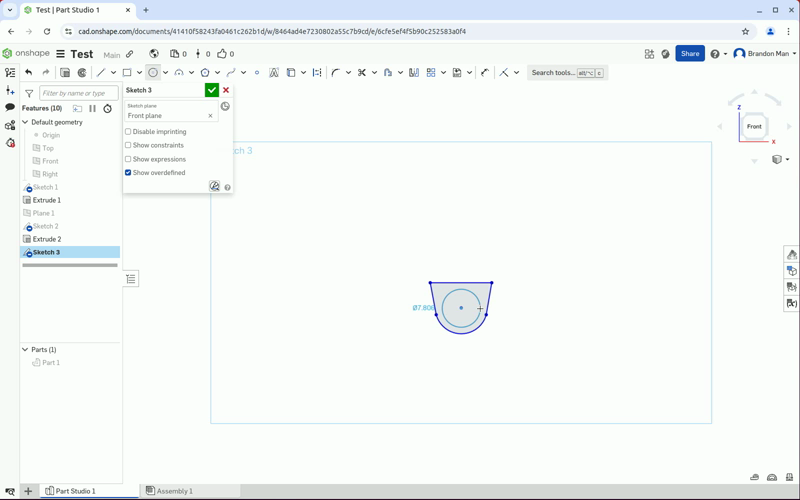
key(esc)
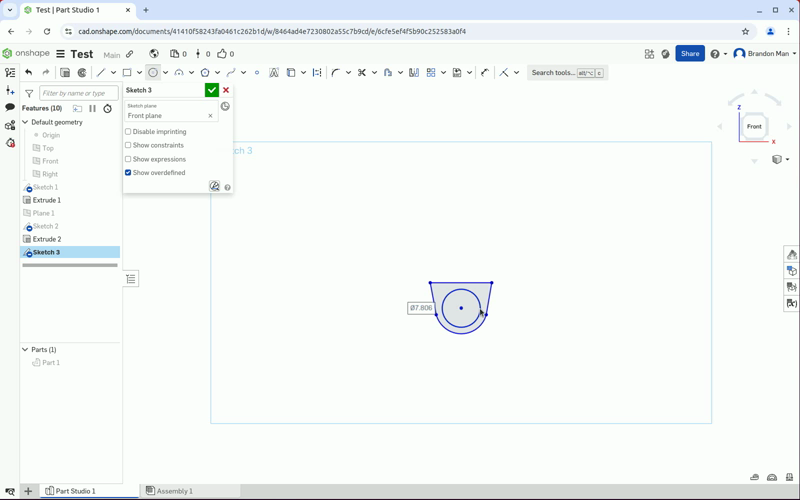
mouse_move(473, 284)
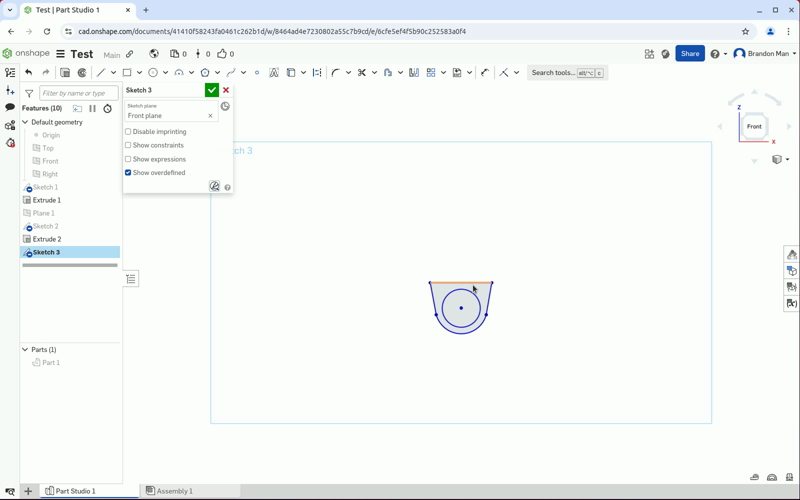
scroll(6)
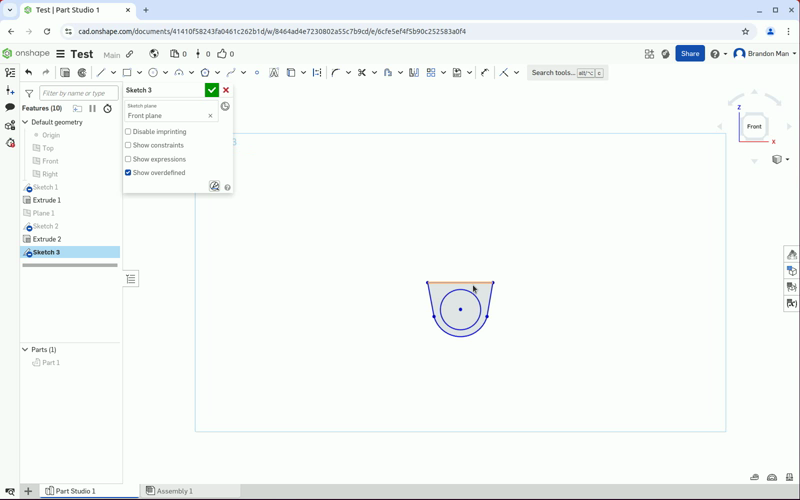
scroll(6)
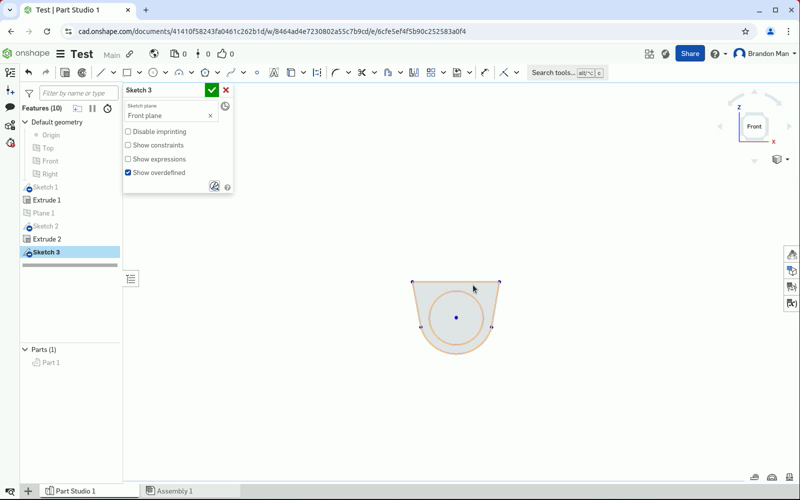
scroll(6)
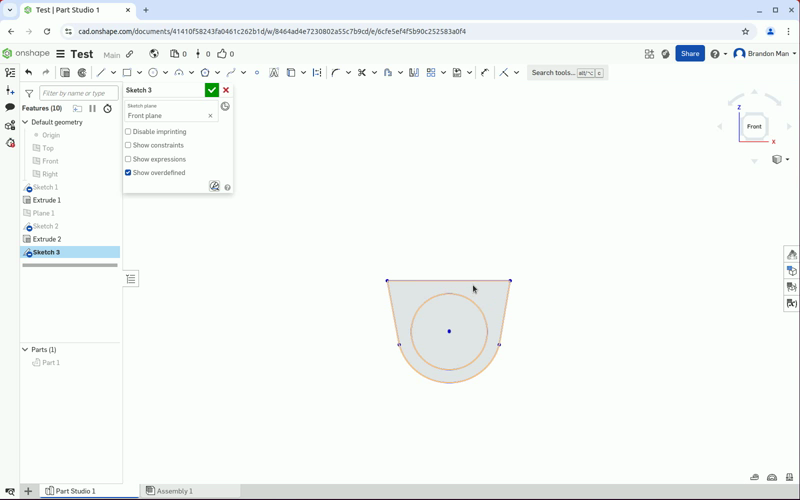
scroll(6)
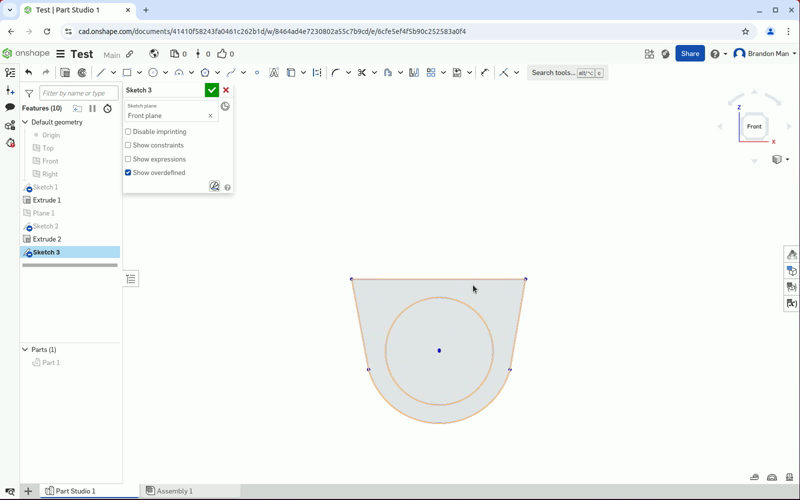
scroll(6)
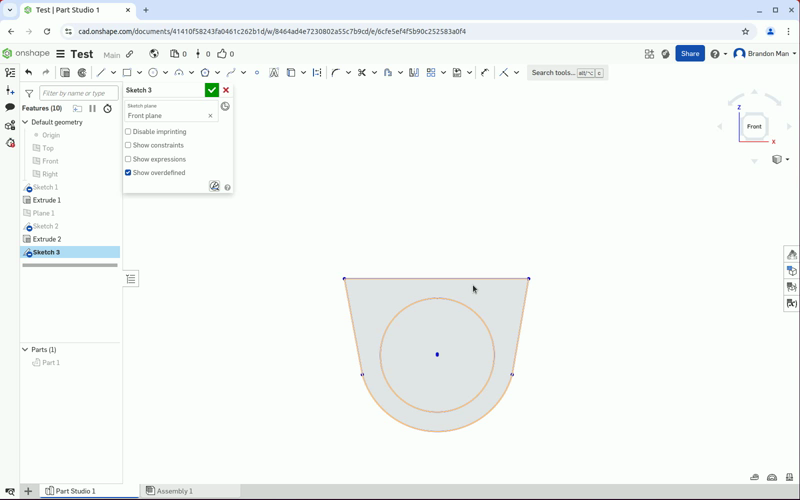
scroll(6)
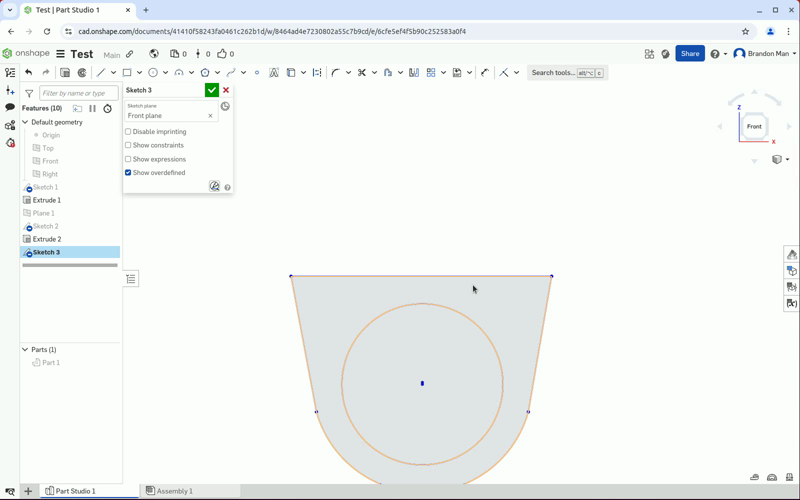
scroll(6)
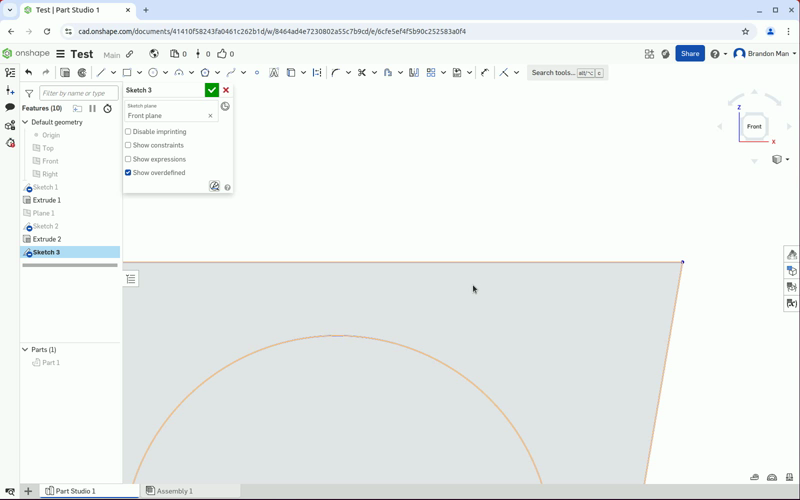
click(473, 284)
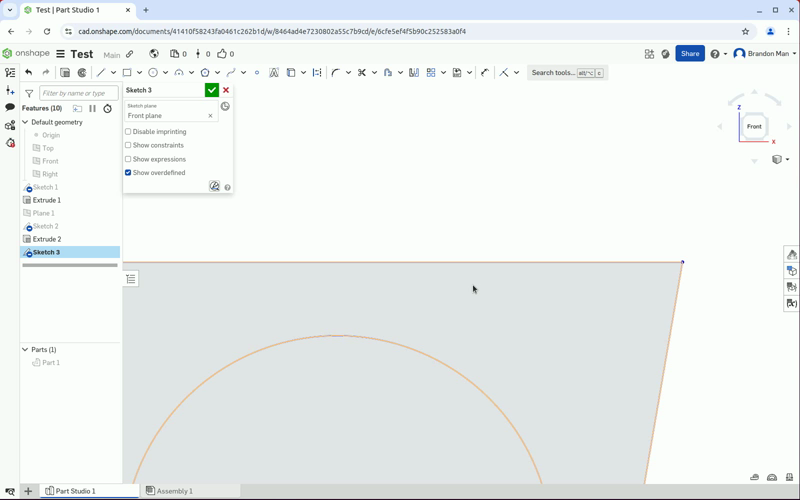
scroll(-6)
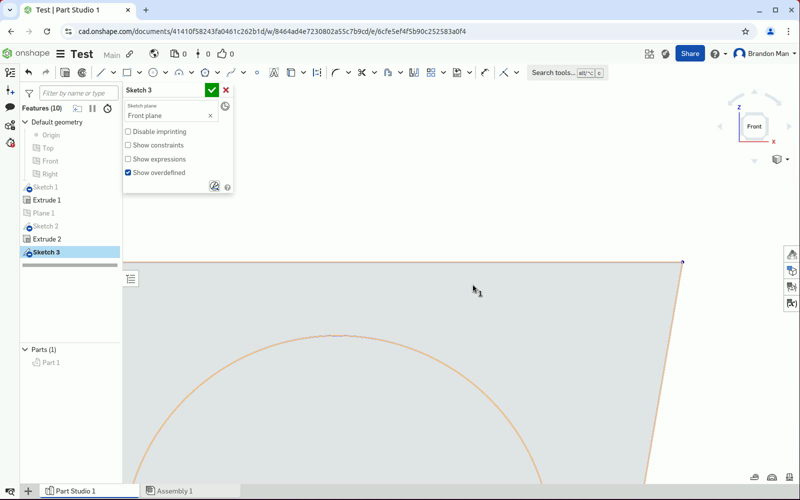
scroll(-6)
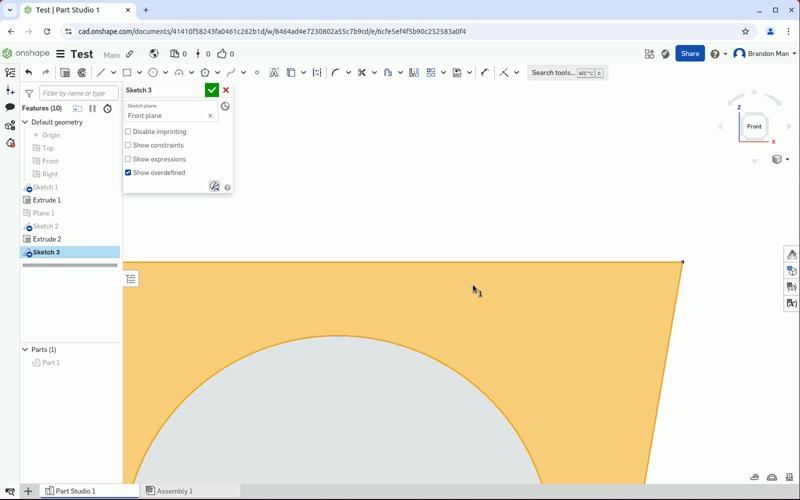
scroll(-6)
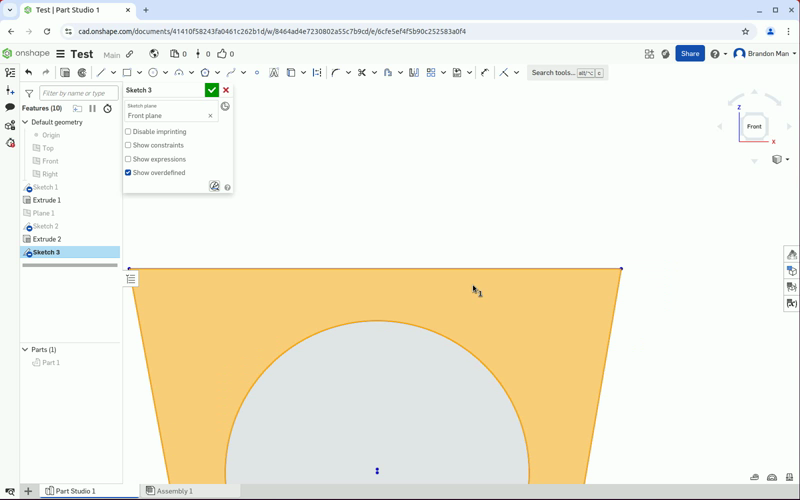
scroll(-6)
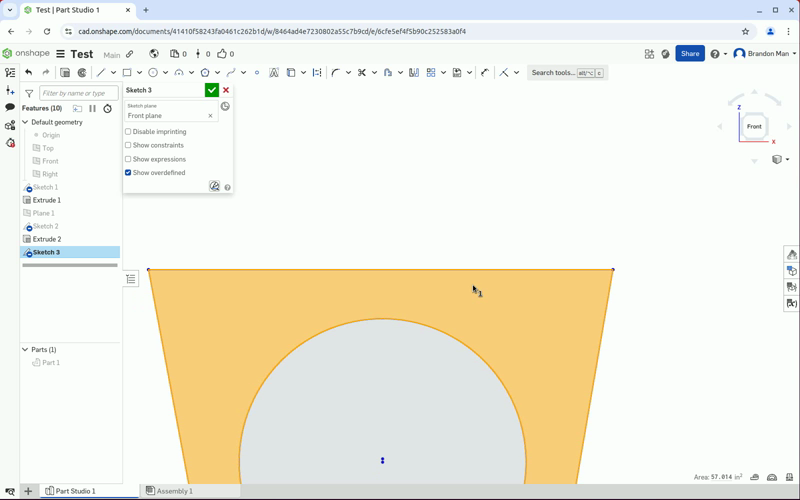
scroll(-6)
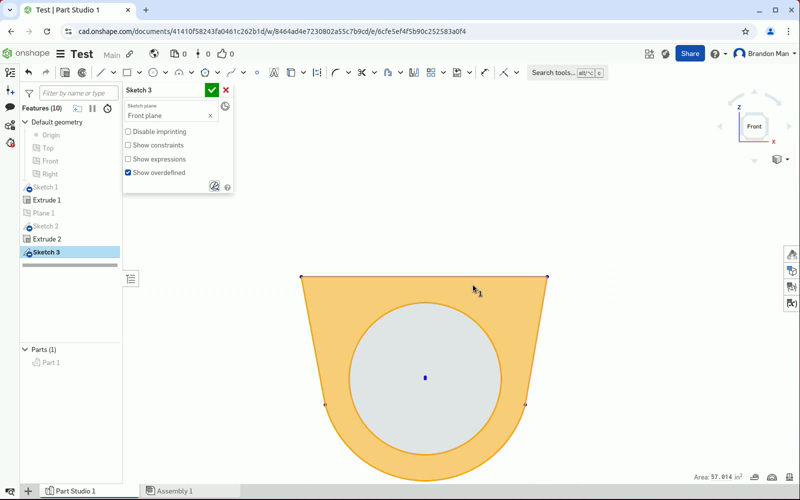
scroll(-6)
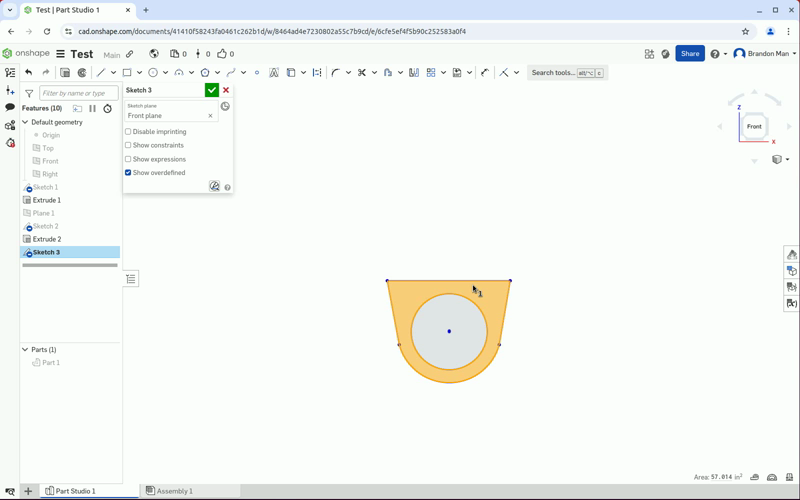
scroll(-6)
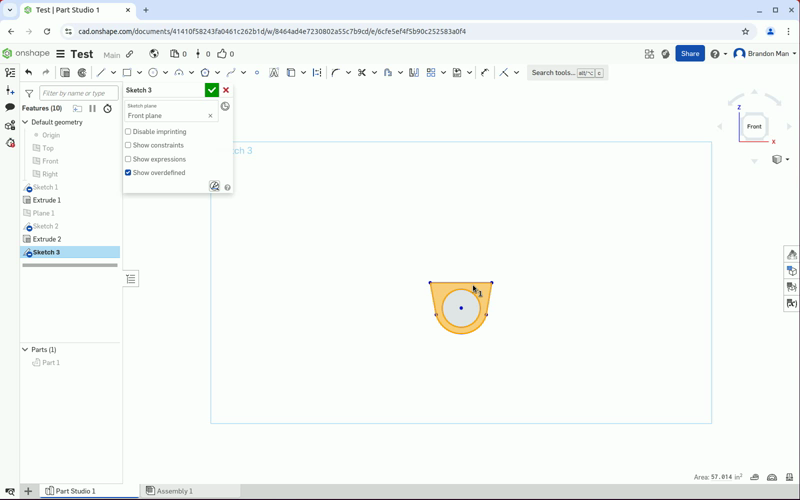
mouse_move(73, 352)
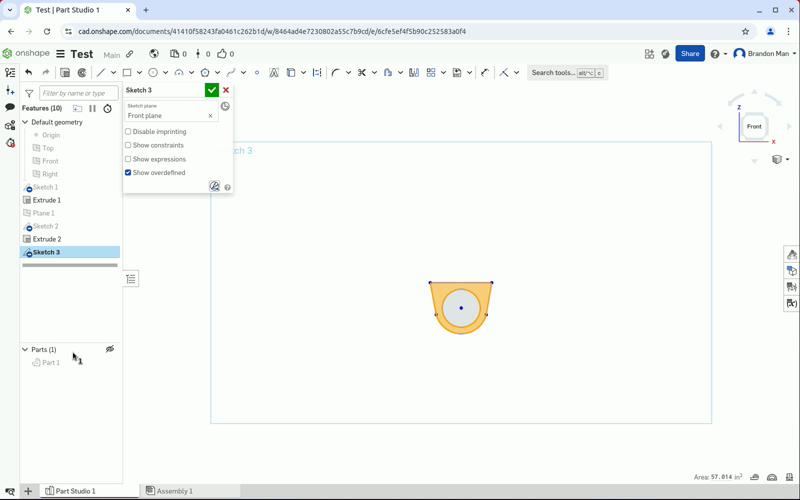
key(shift+y)
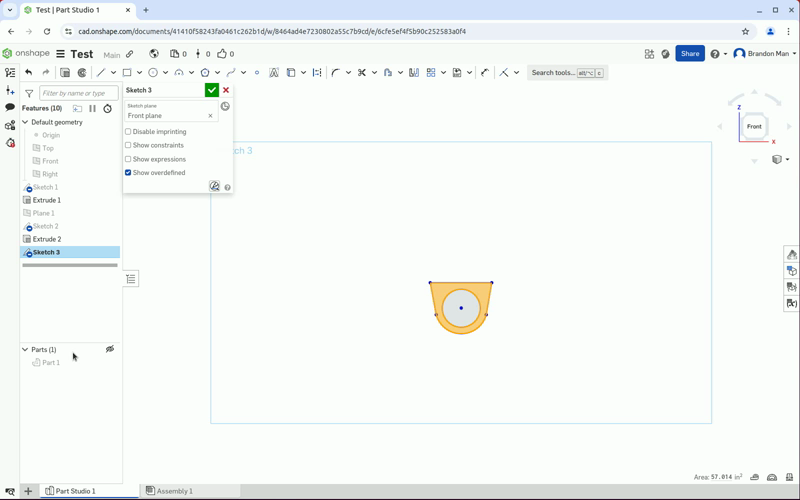
key(shift+e)
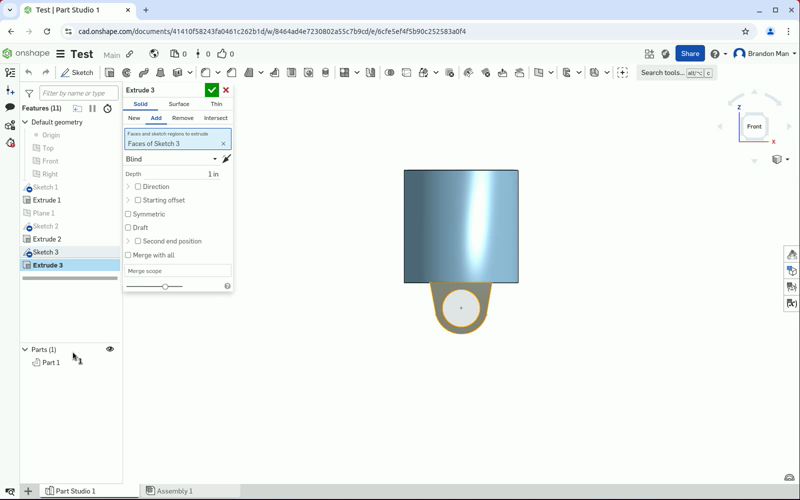
mouse_move(143, 106)
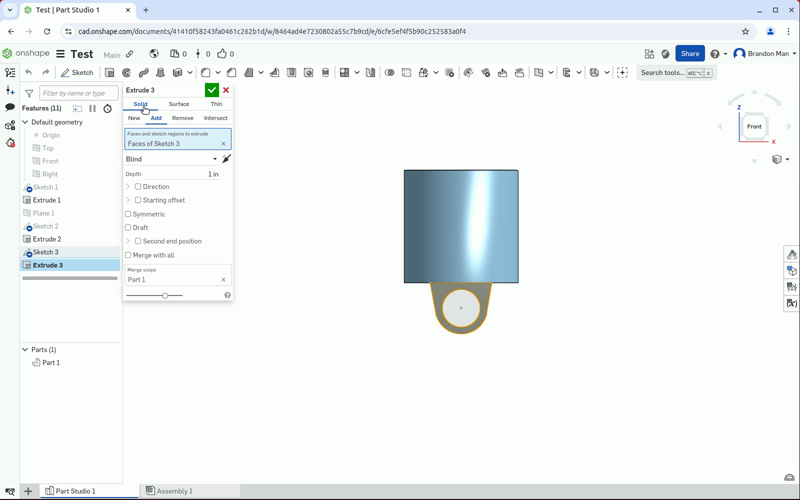
click(143, 106)
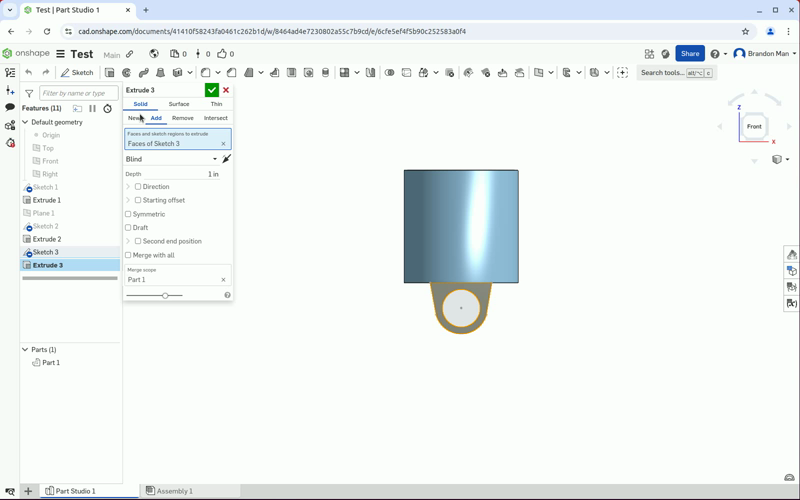
mouse_move(137, 120)
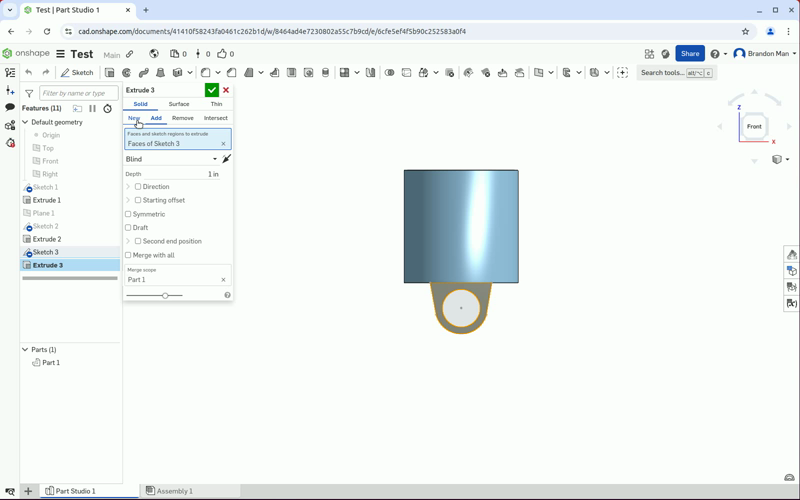
click(137, 120)
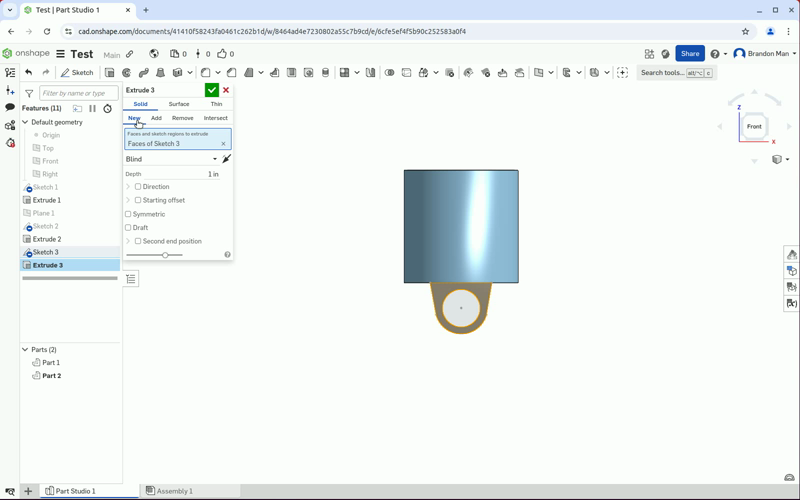
key(tab, 4)
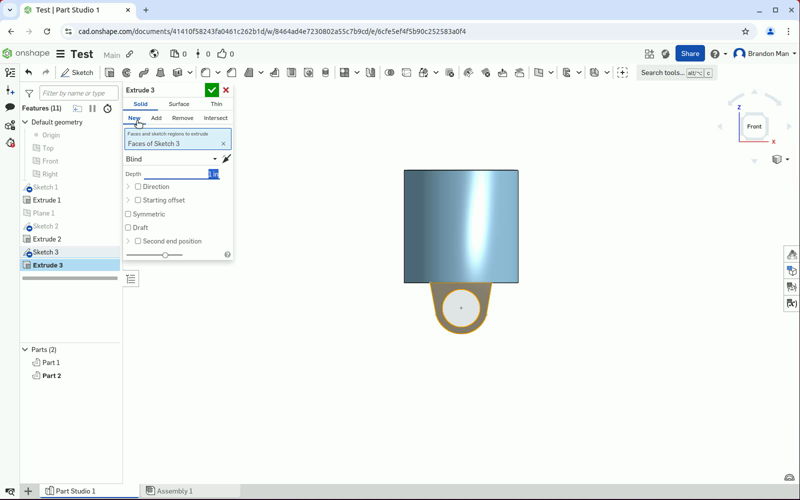
text(7.702)
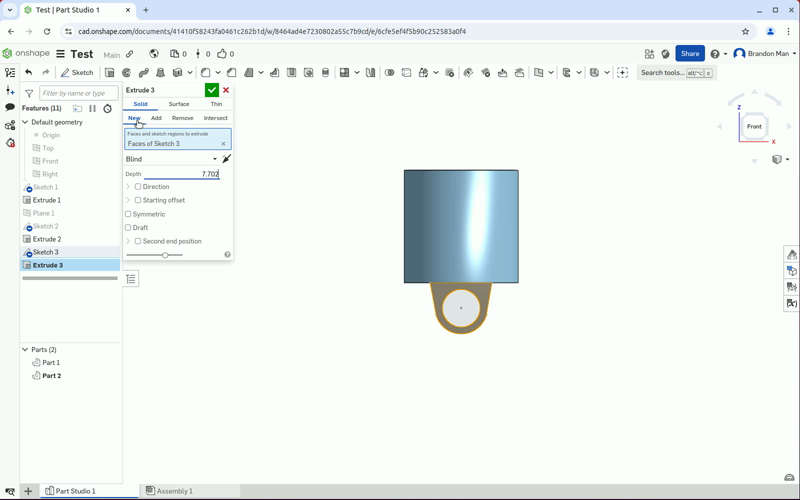
key(tab, 3)
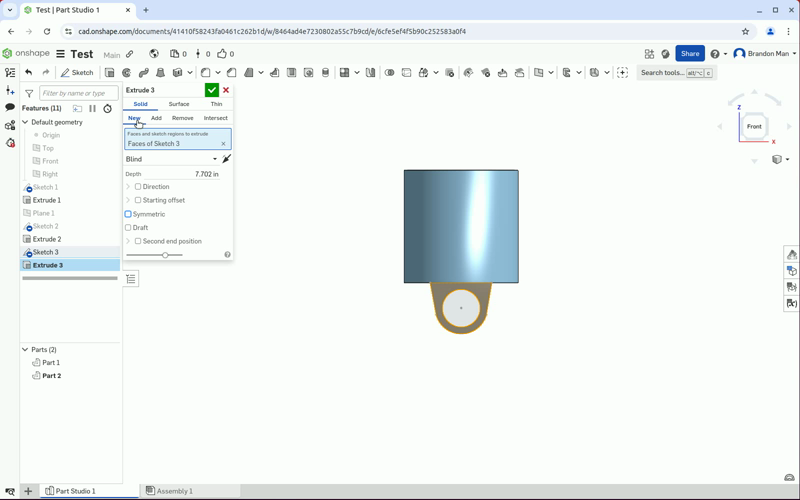
key(space)
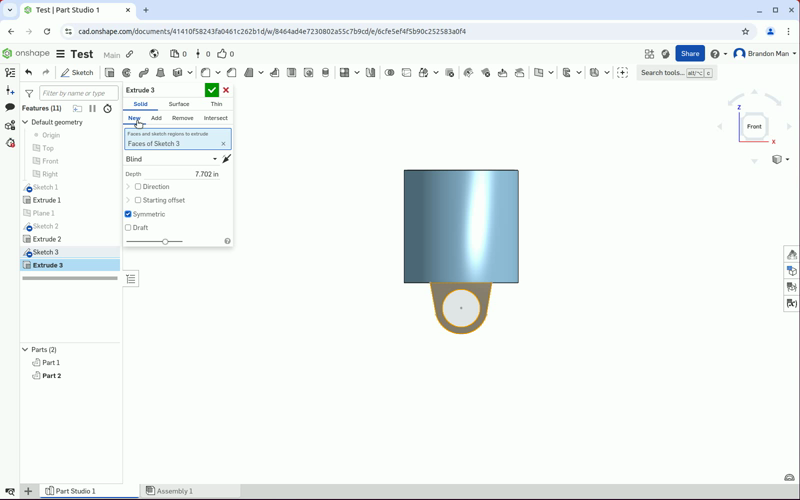
key(enter)
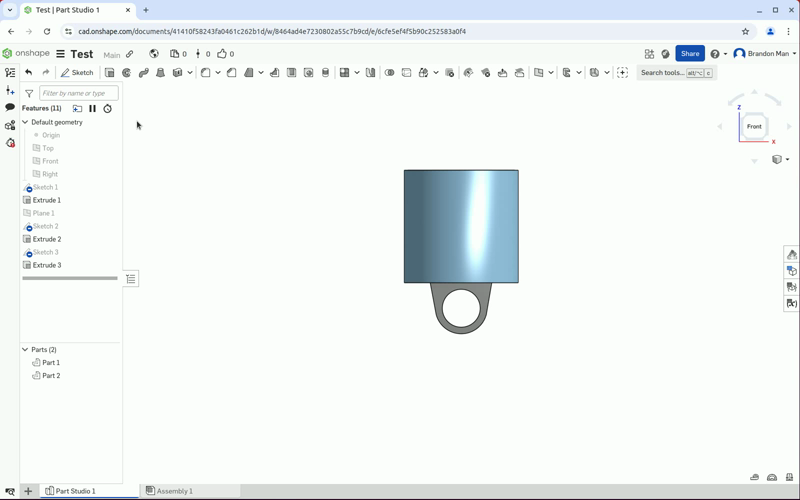
key(shift+h)
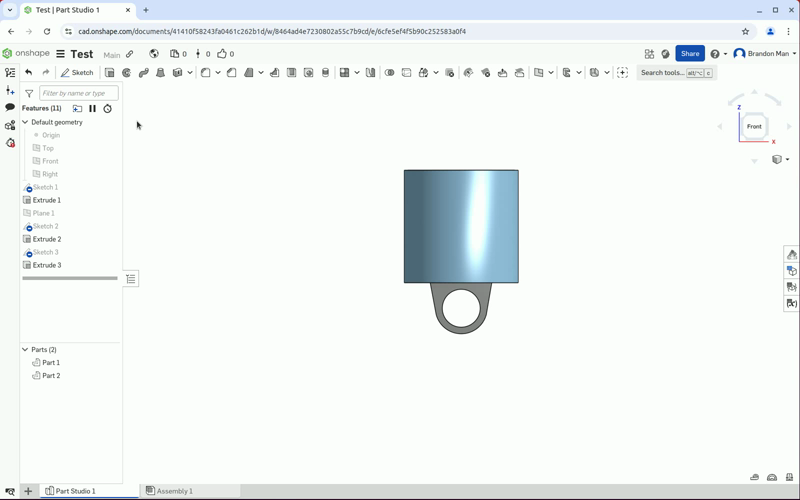
key(shift+h)
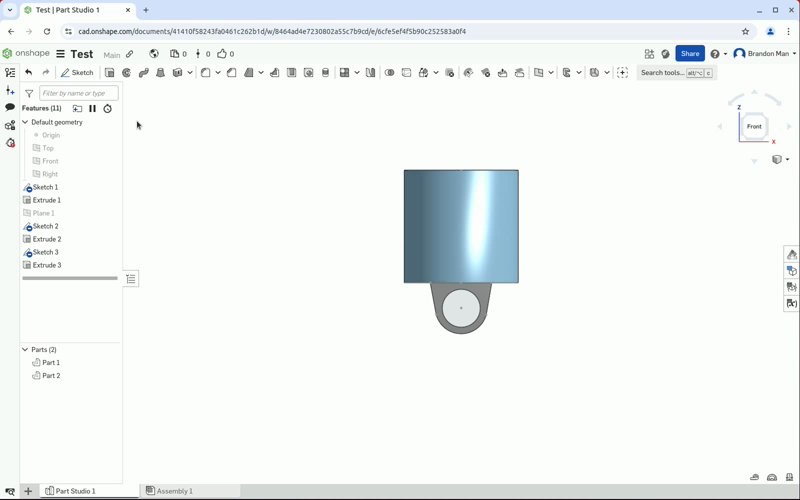
key(shift+7)
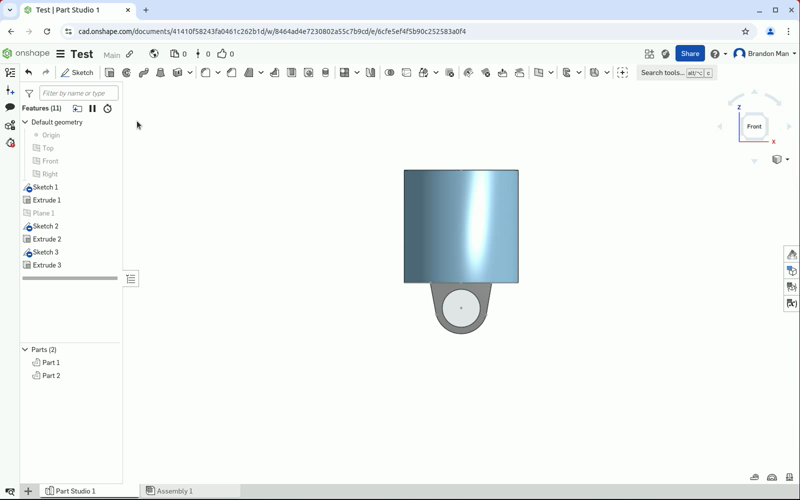
key(left, 2)
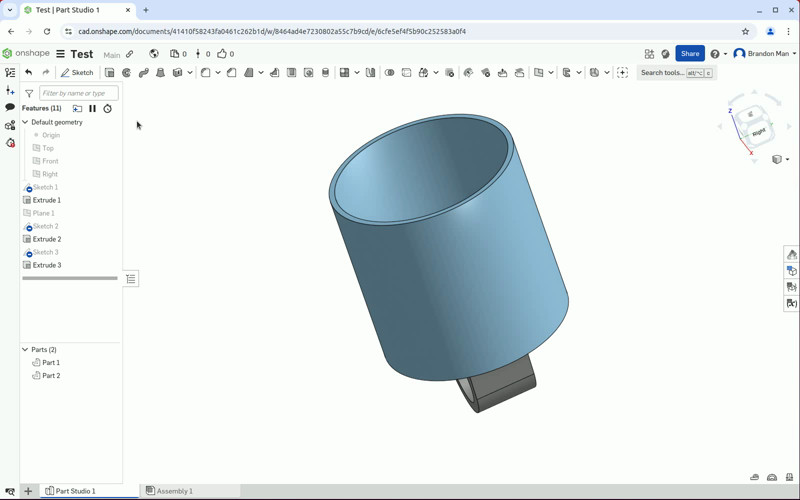
key(down, 2)
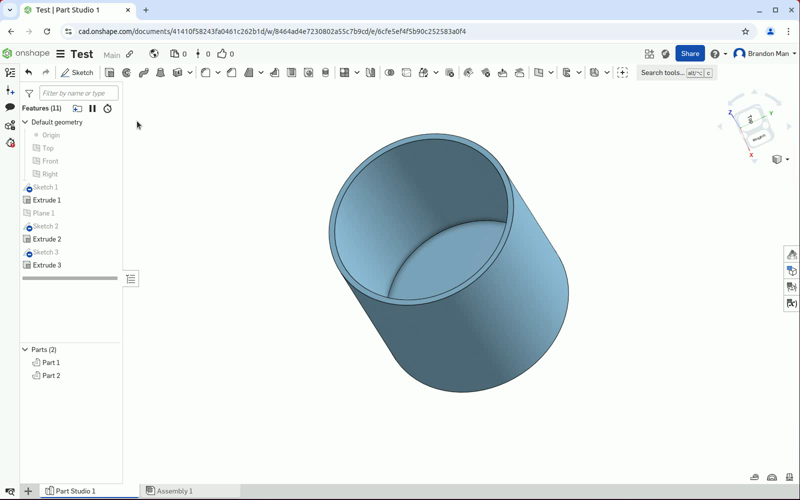
key(up, 2)
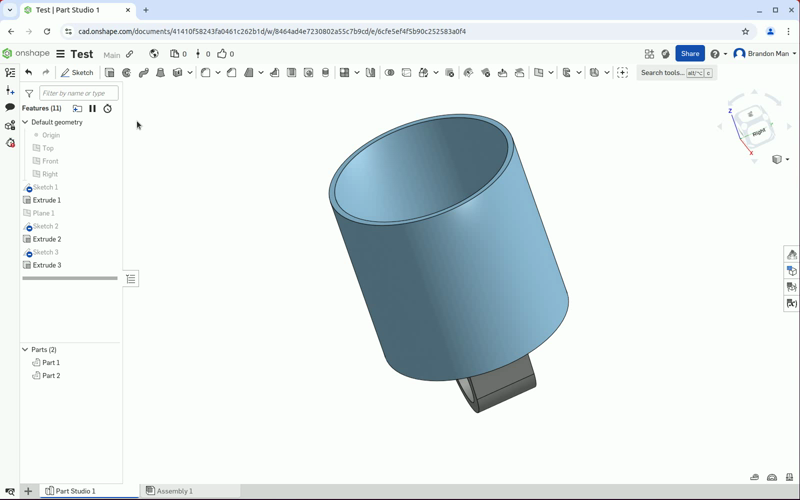
key(right, 2)
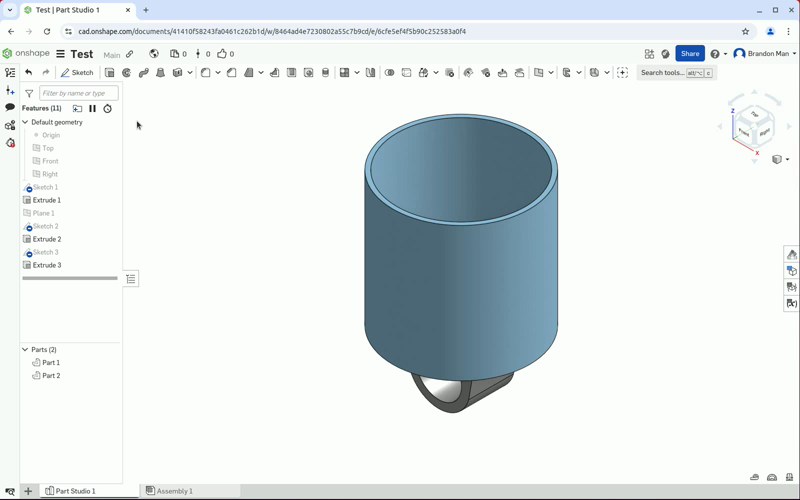
mouse_move(73, 189)
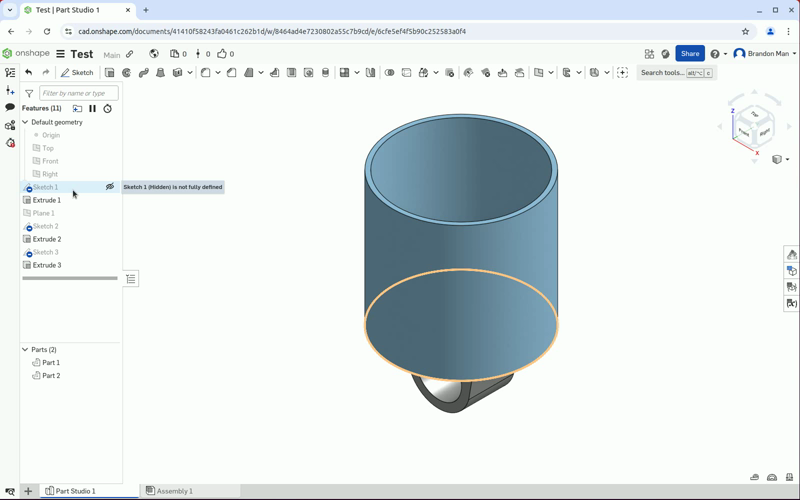
click(73, 189)